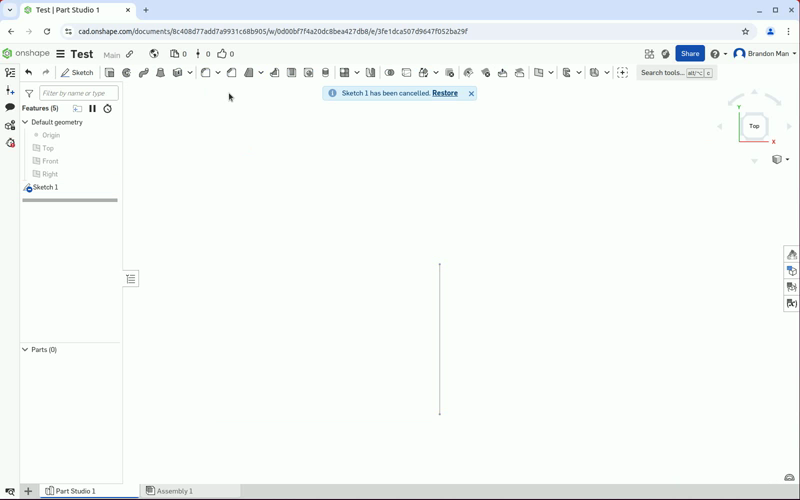
key(shift+h)
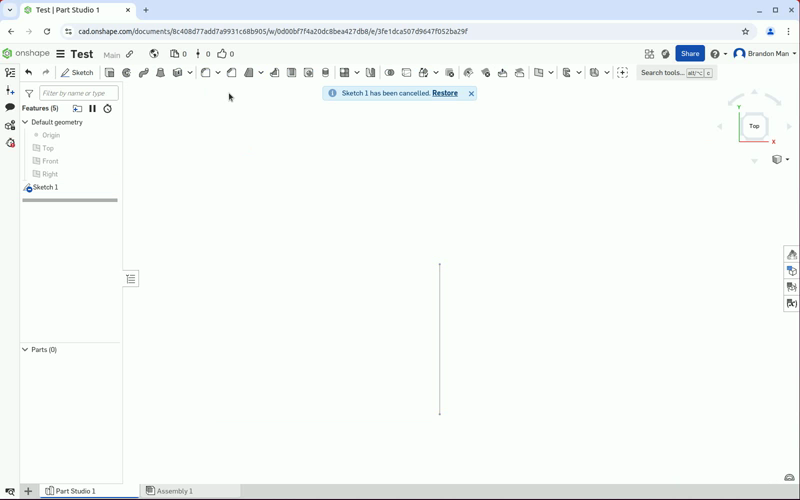
key(shift+s)
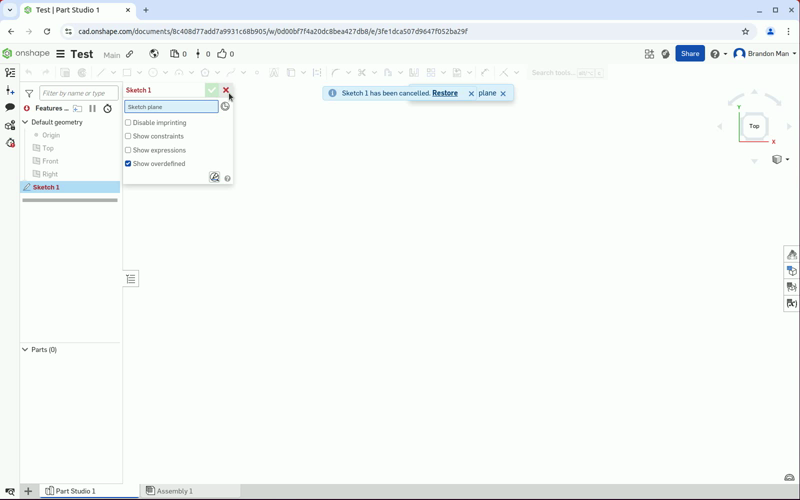
mouse_move(73, 150)
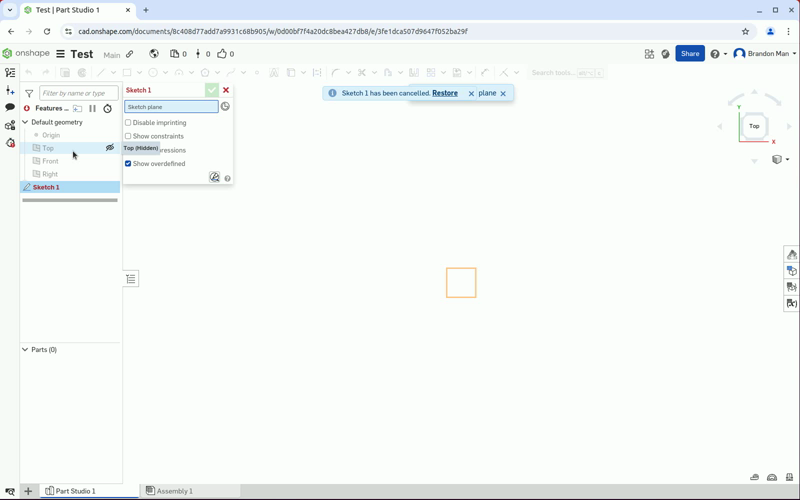
click(73, 150)
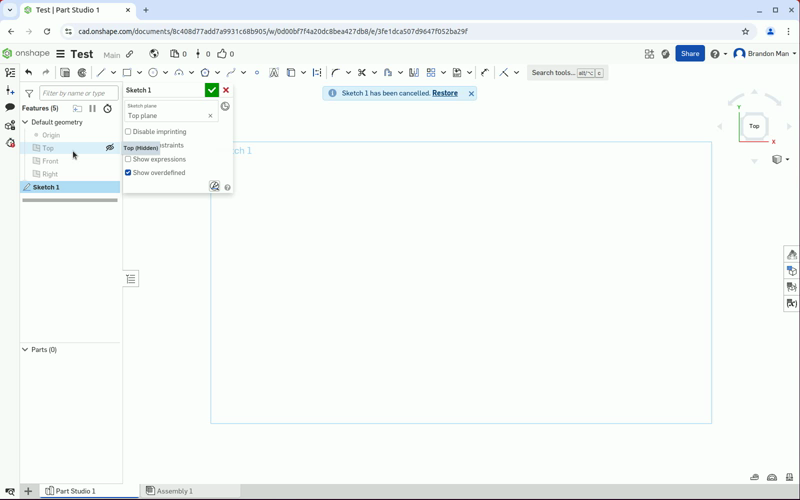
mouse_move(73, 352)
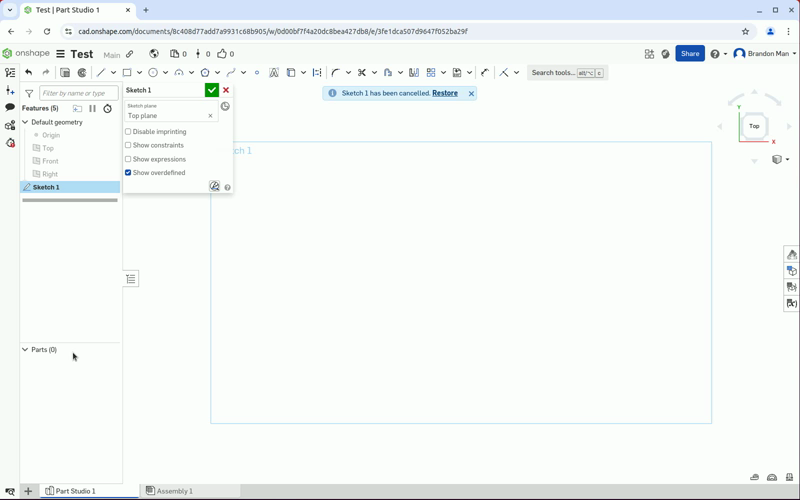
key(y)
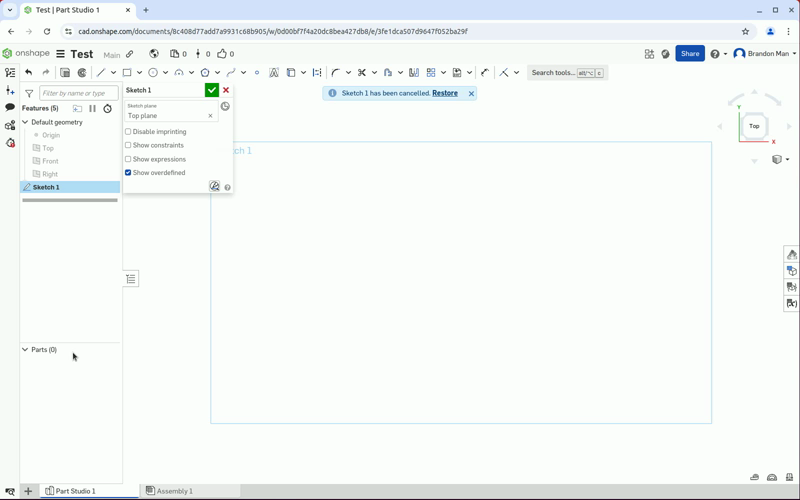
key(l)
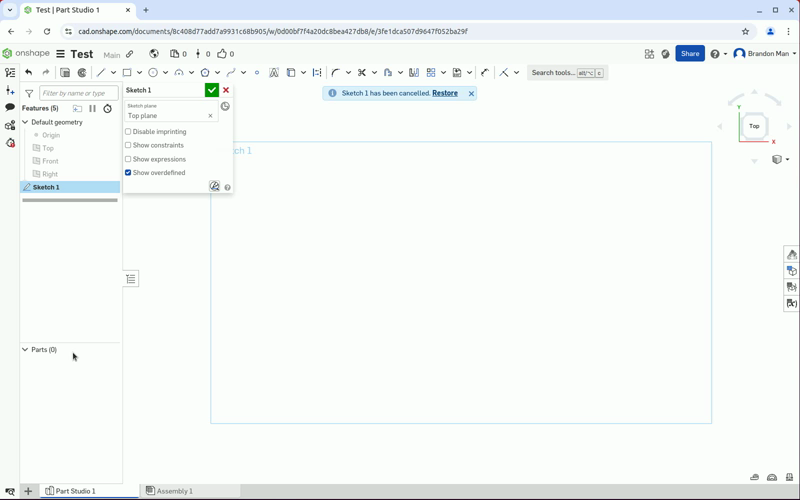
key_down(shift)
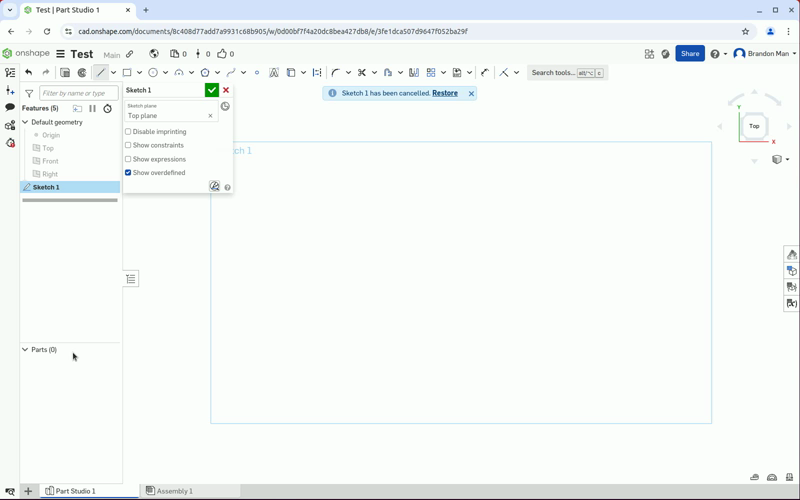
mouse_move(348, 316)
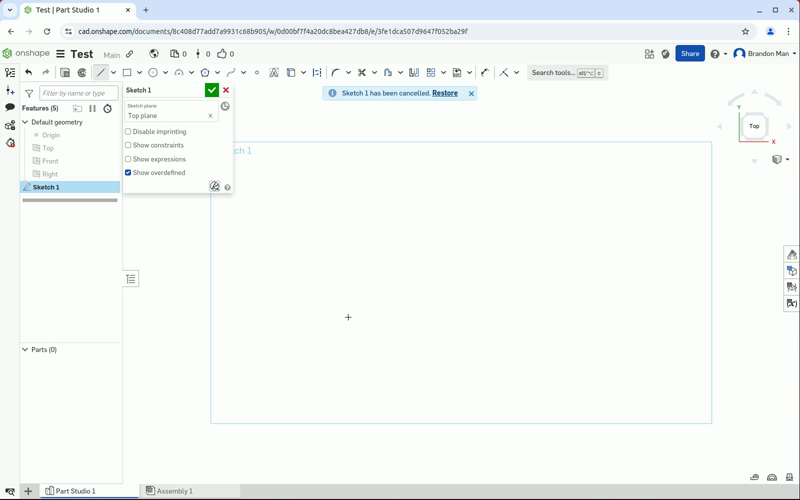
click(348, 316)
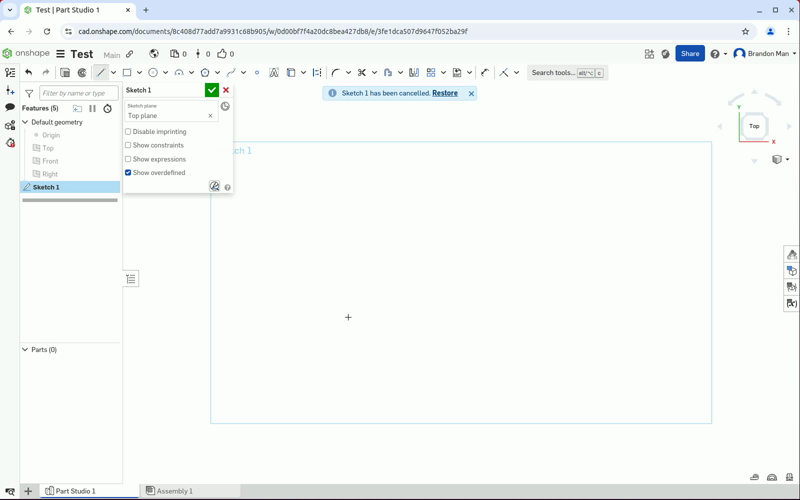
key_up(shift)
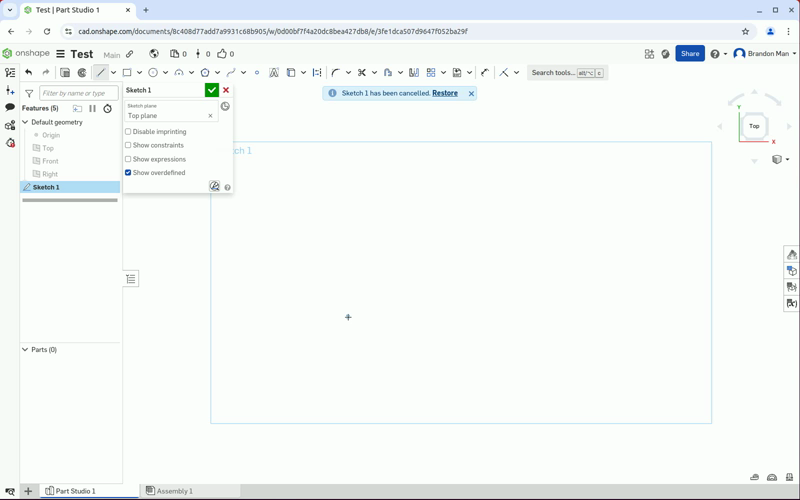
key_down(shift)
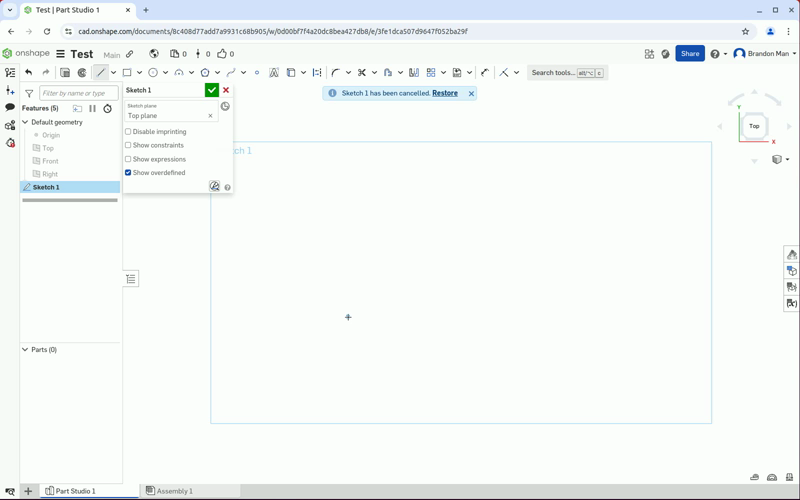
mouse_move(378, 316)
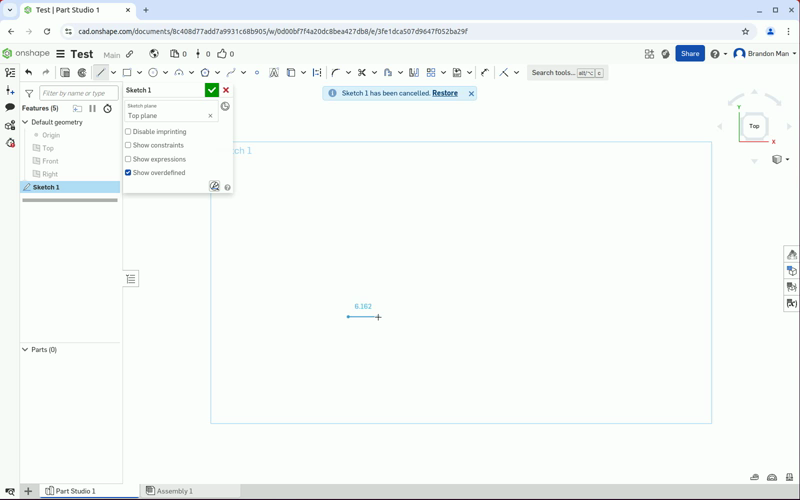
mouse_move(362, 318)
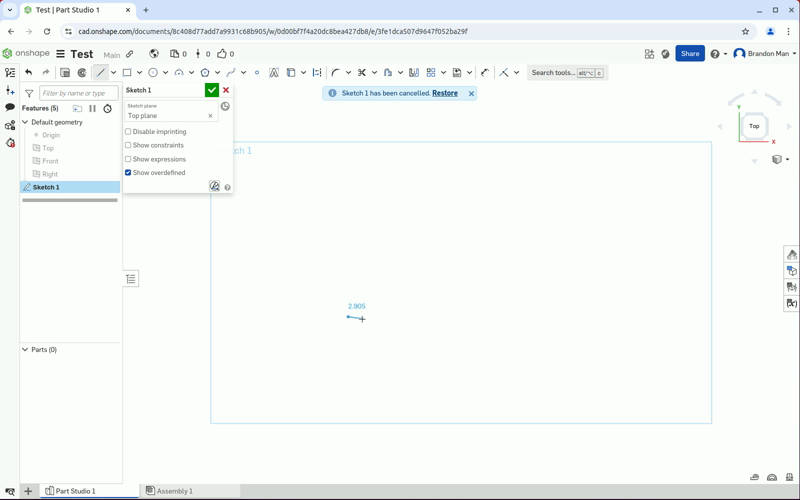
click(362, 318)
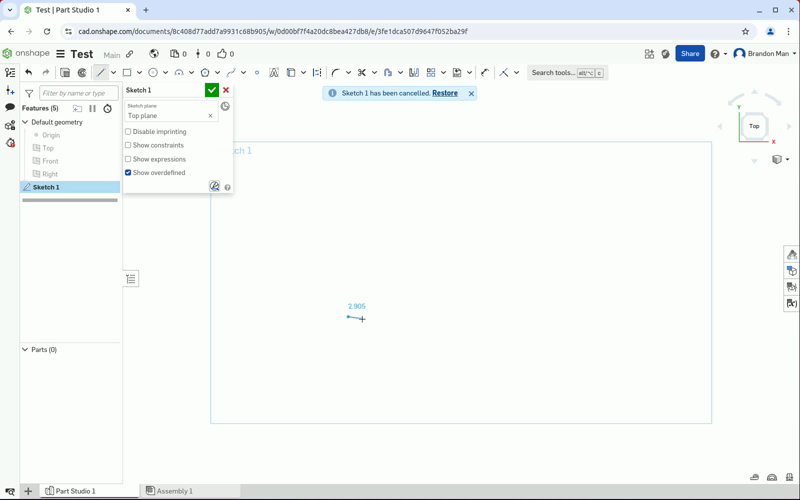
key_up(shift)
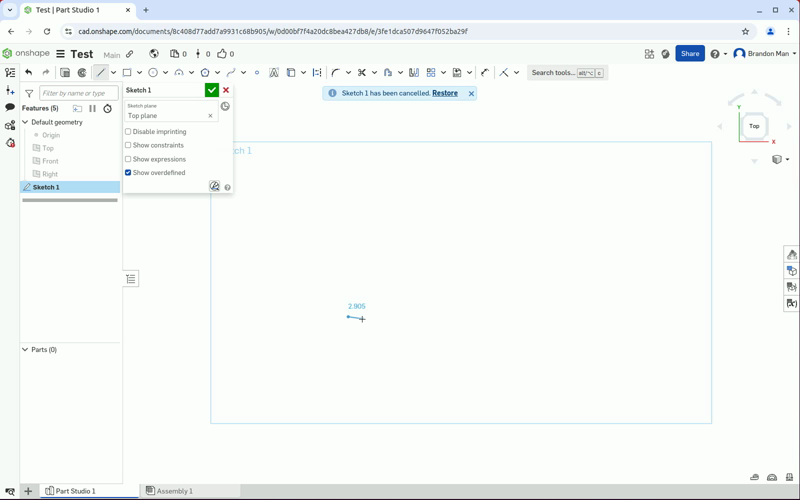
key_down(shift)
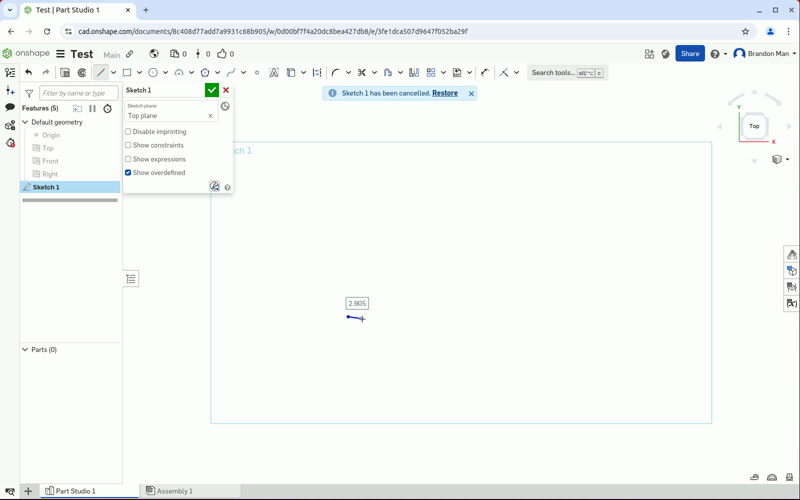
mouse_move(362, 219)
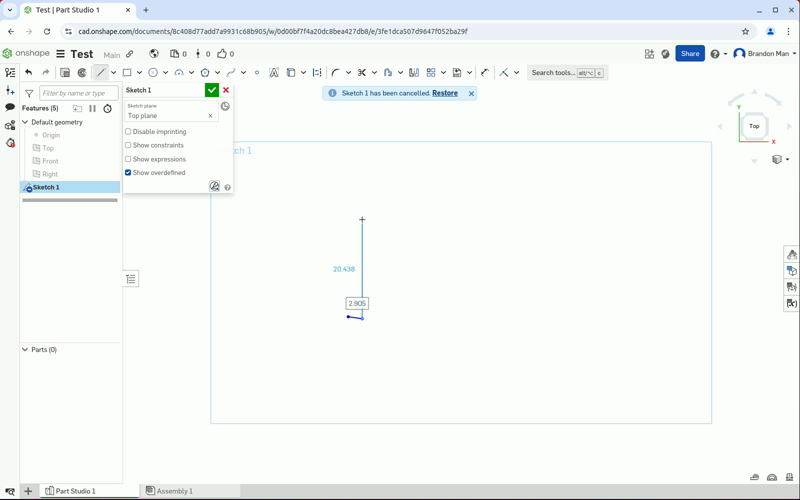
click(362, 219)
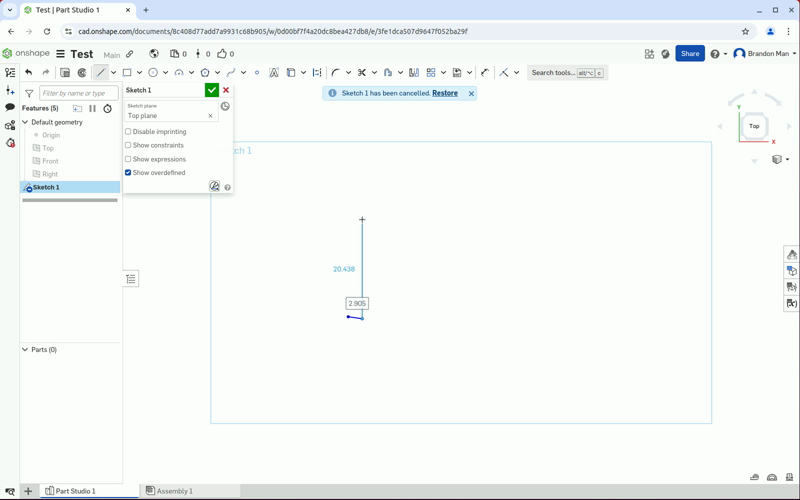
key_up(shift)
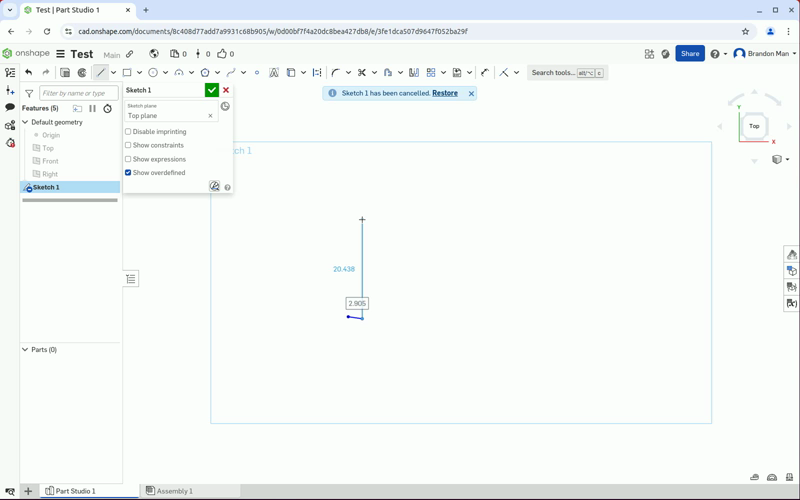
key_down(shift)
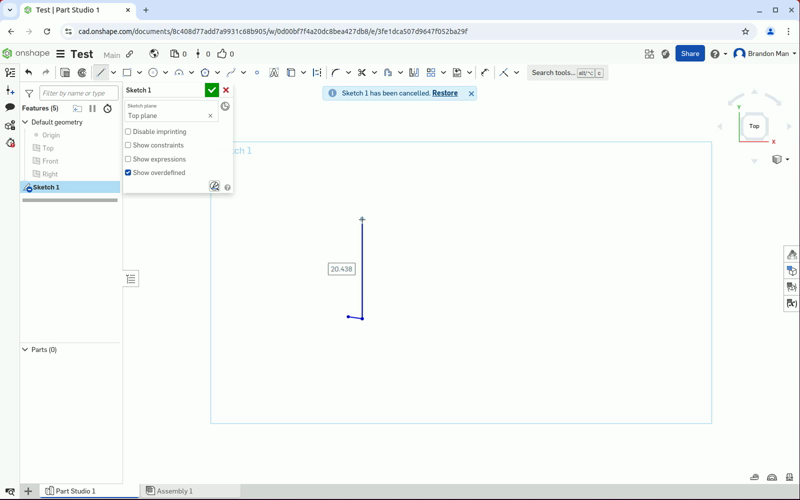
mouse_move(538, 219)
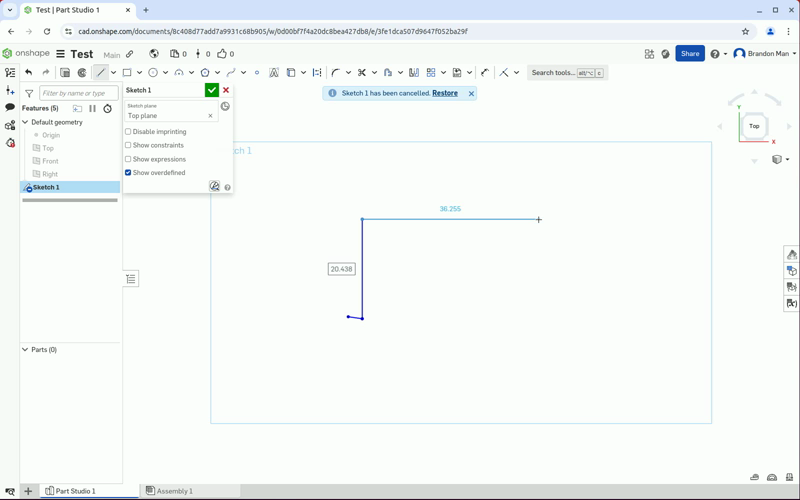
click(538, 219)
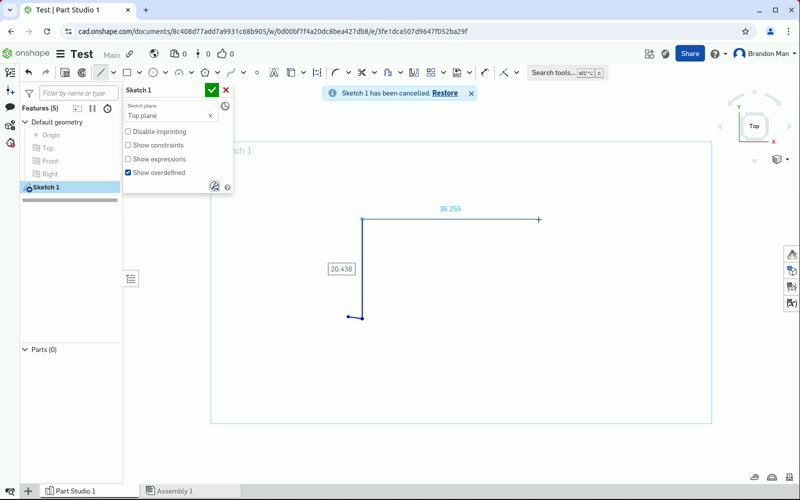
key_up(shift)
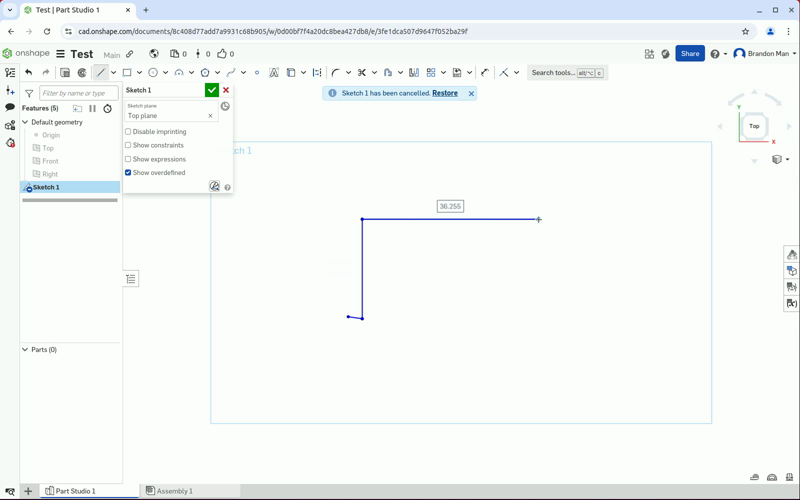
key_down(shift)
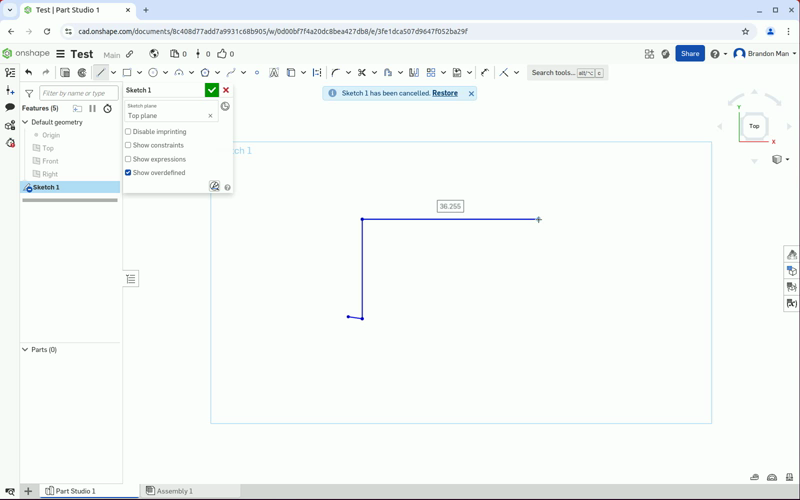
mouse_move(568, 219)
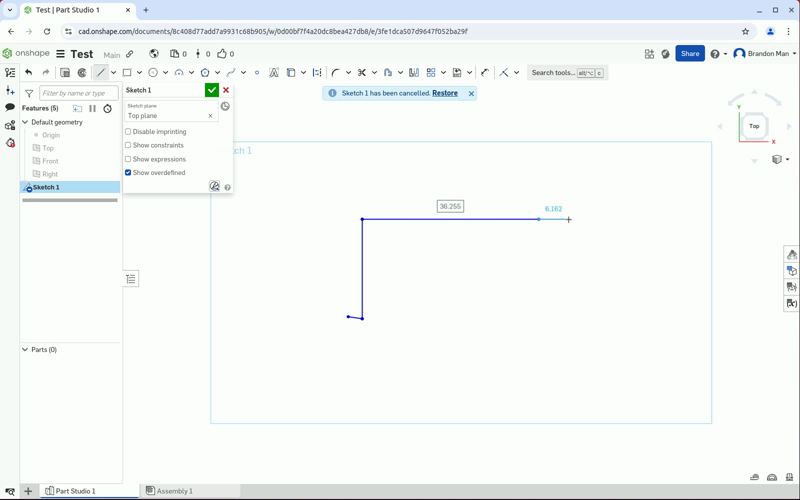
mouse_move(538, 198)
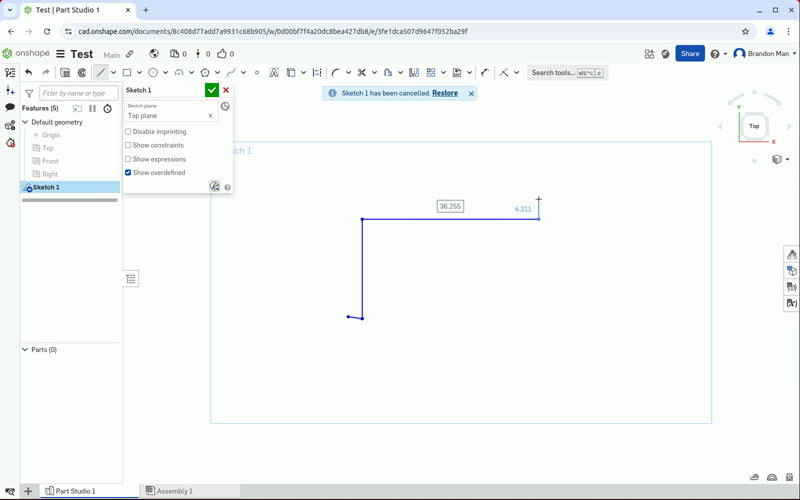
click(538, 198)
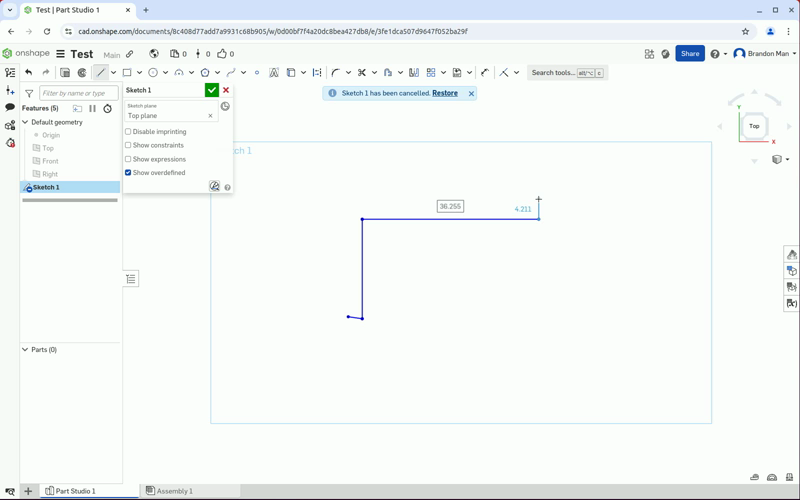
key_up(shift)
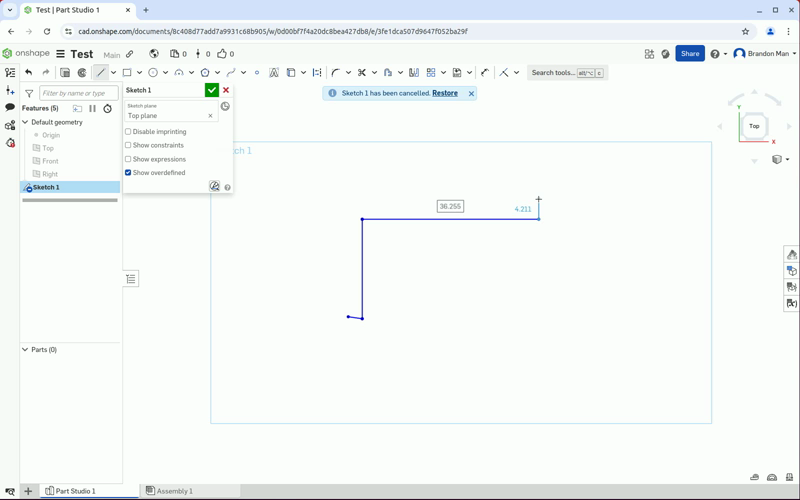
key_down(shift)
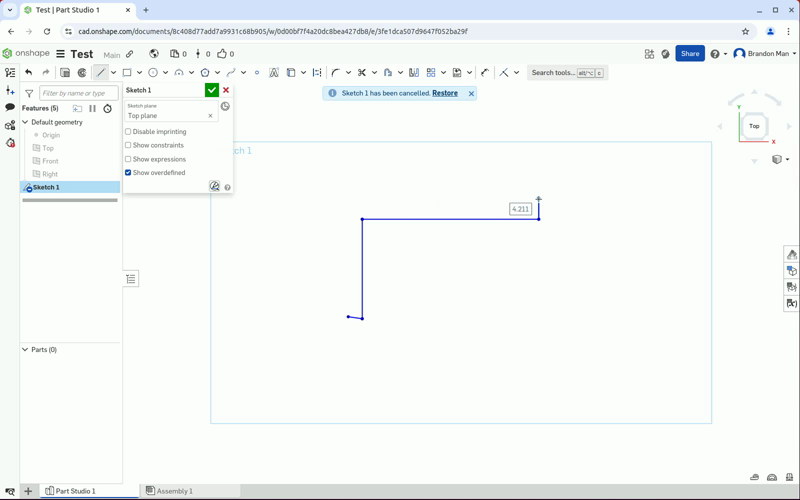
mouse_move(348, 198)
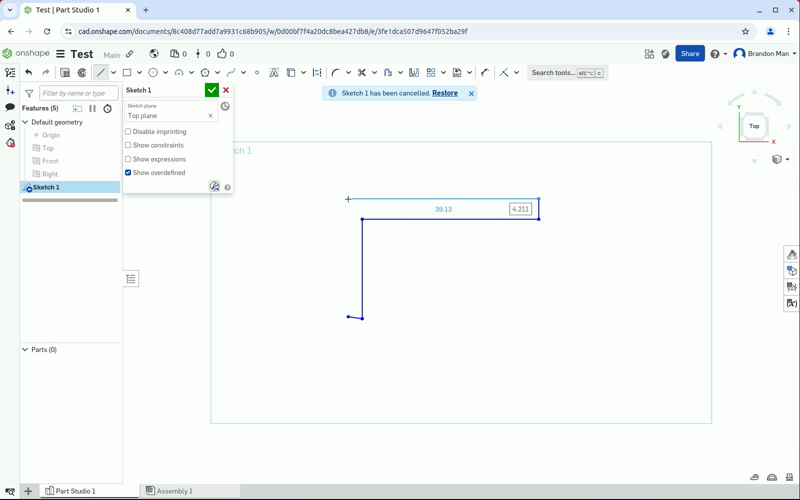
click(348, 198)
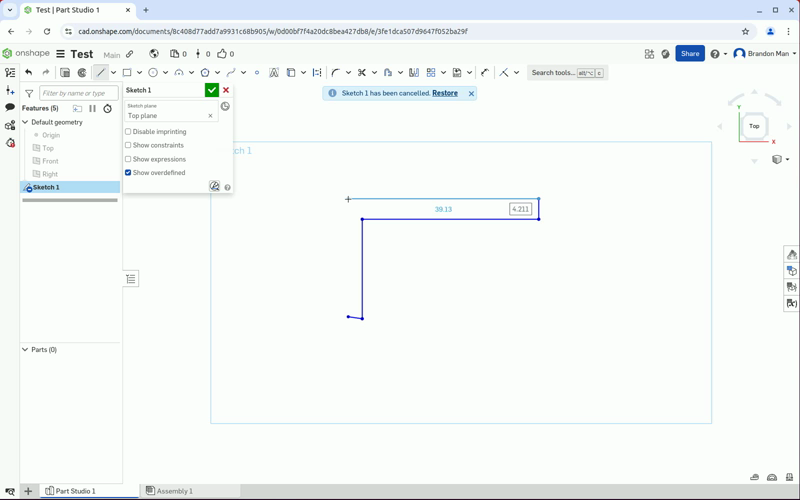
key_up(shift)
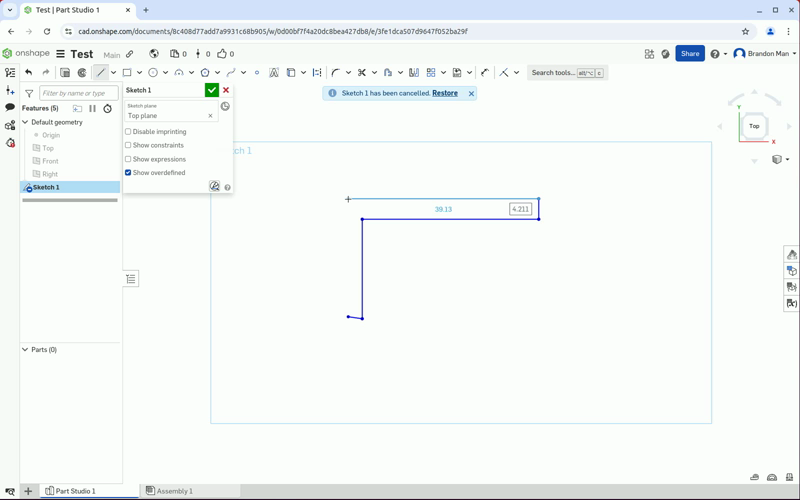
key_down(shift)
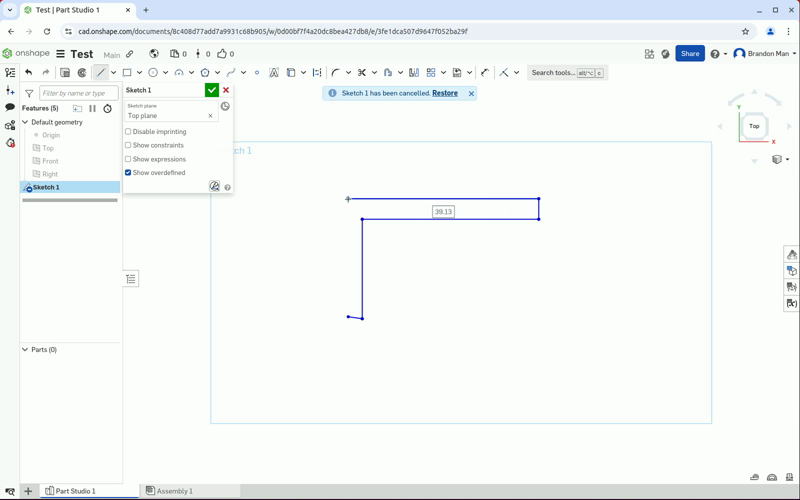
mouse_move(348, 316)
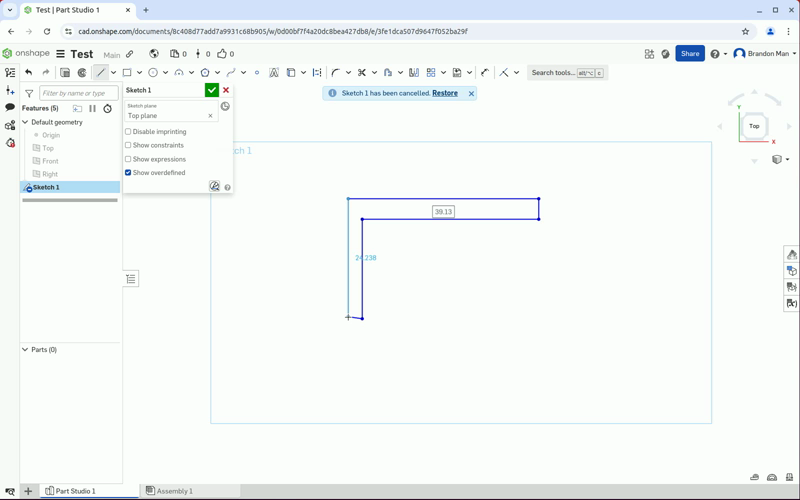
key_up(shift)
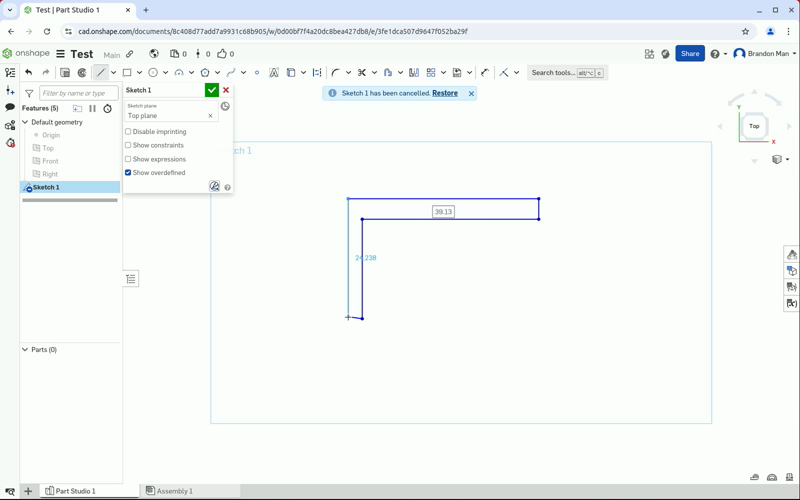
click(348, 316)
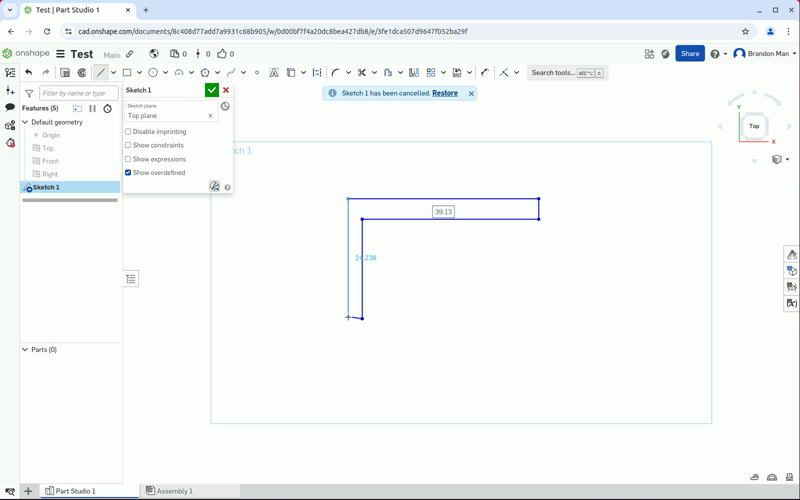
key(esc)
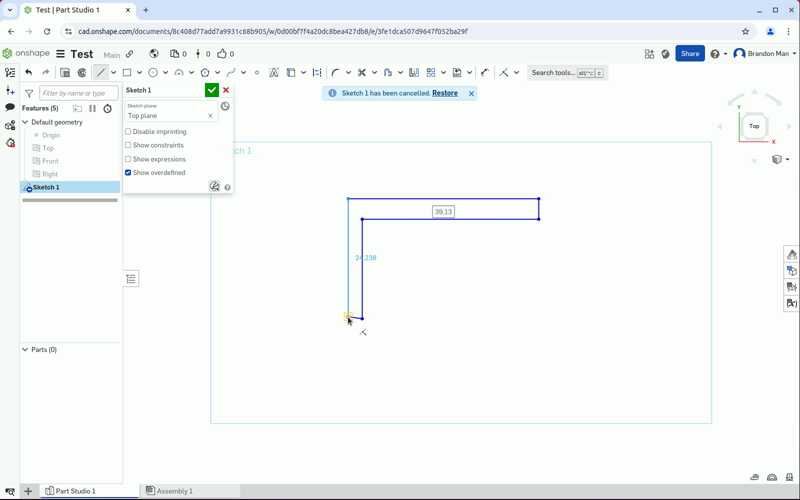
mouse_move(463, 207)
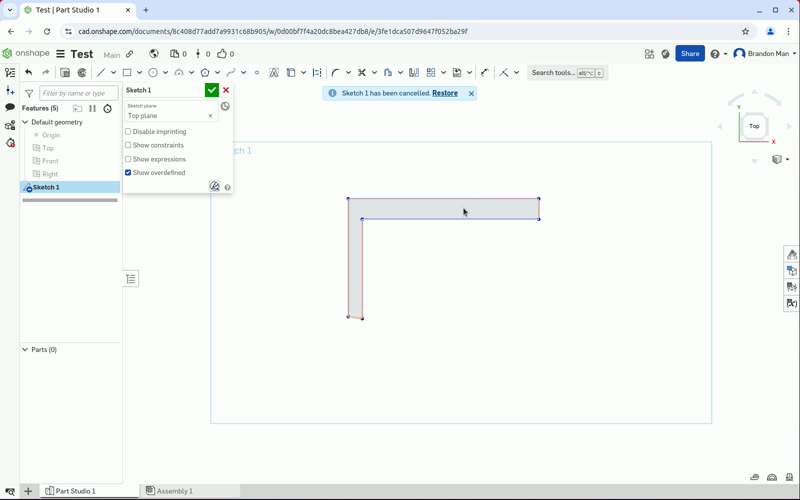
click(463, 207)
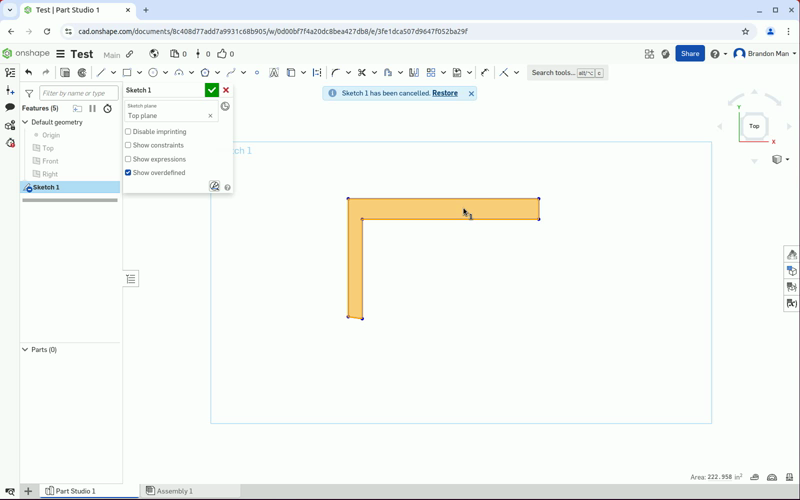
mouse_move(73, 352)
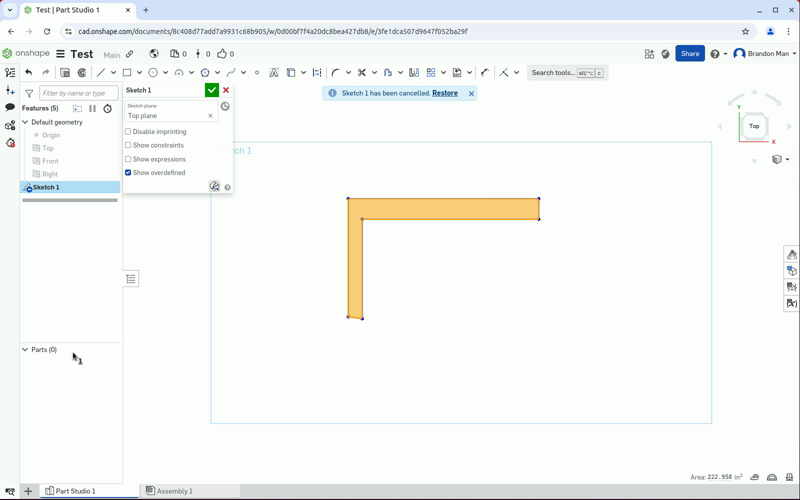
key(shift+y)
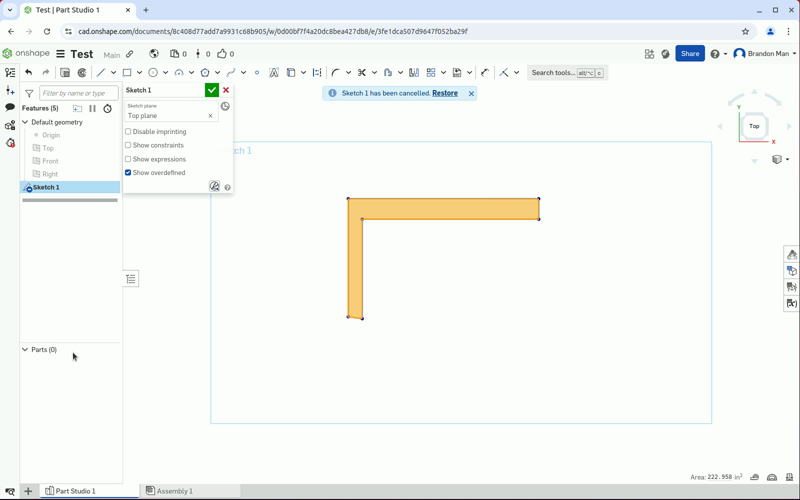
key(shift+e)
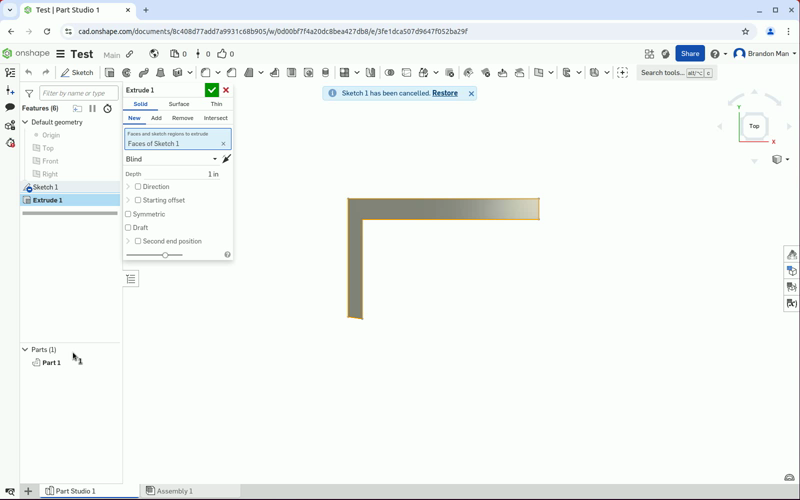
mouse_move(143, 106)
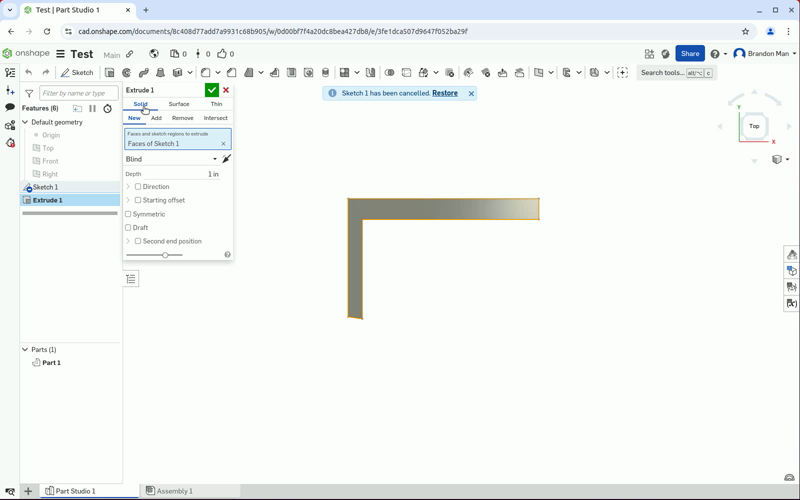
click(143, 106)
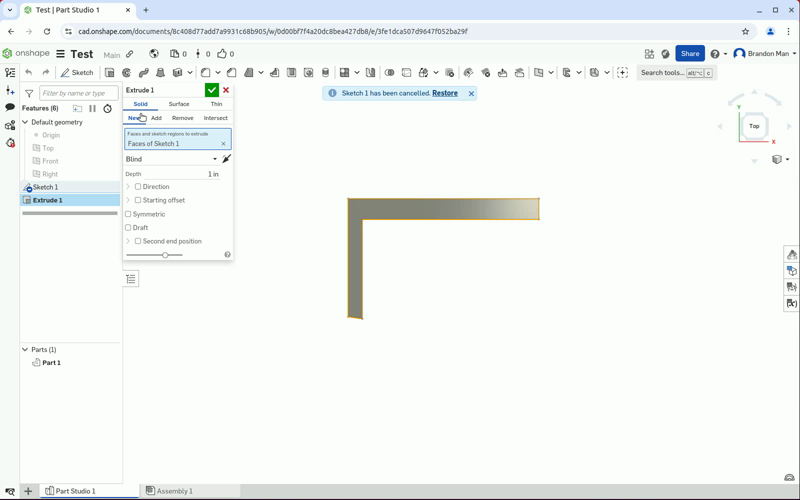
mouse_move(137, 120)
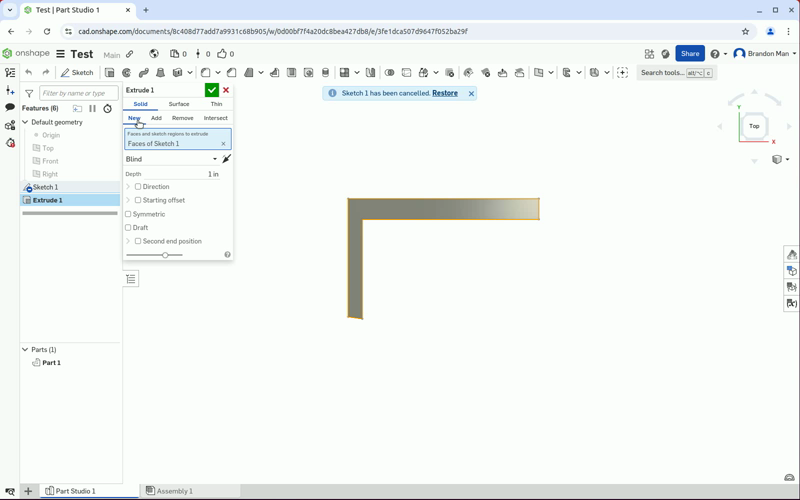
click(137, 120)
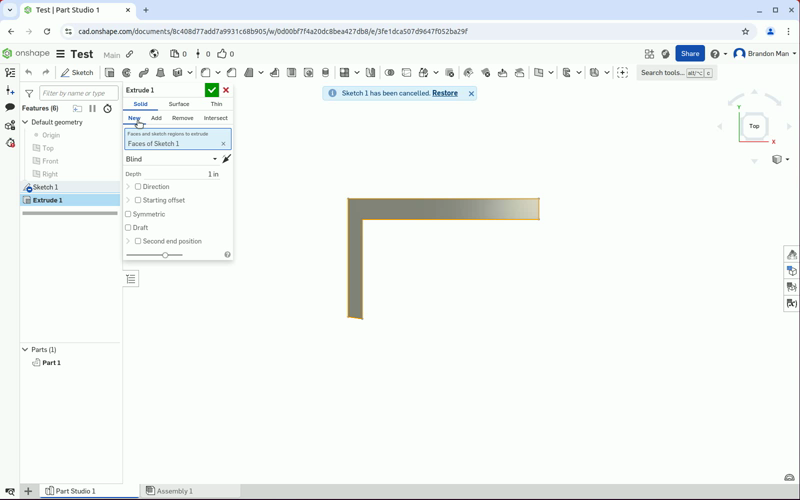
key(tab, 4)
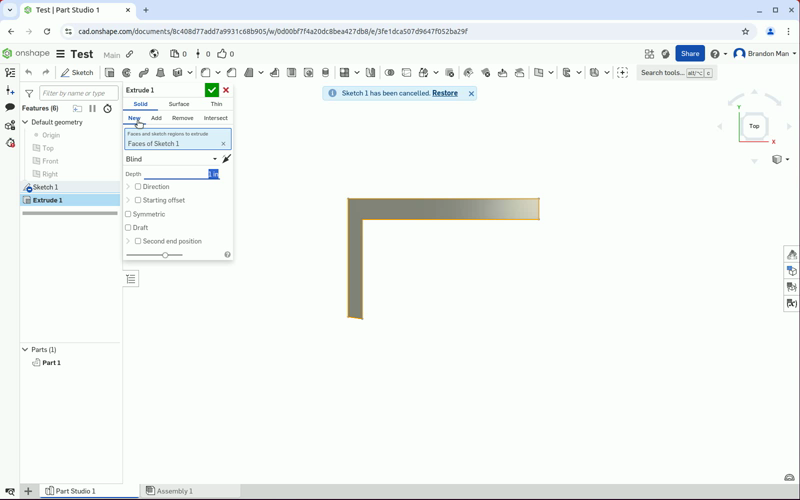
text(21.183)
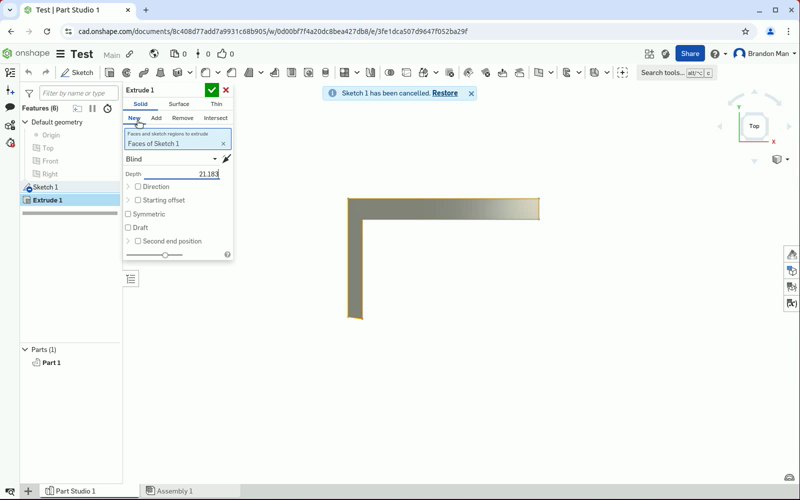
key(enter)
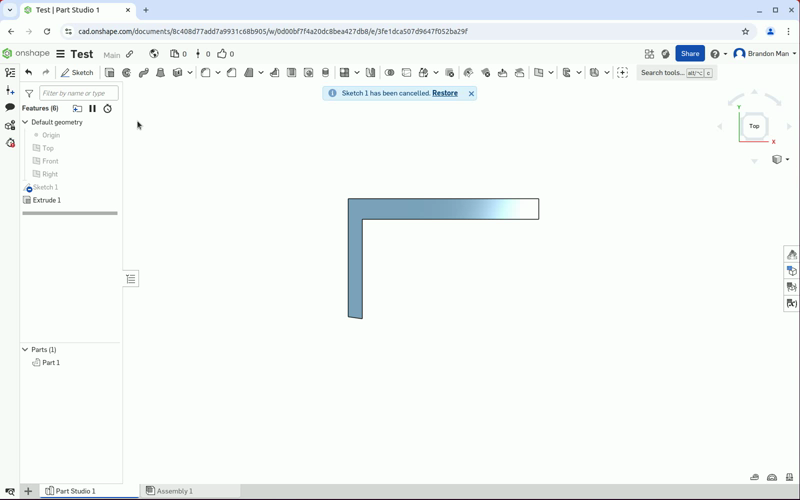
key(shift+h)
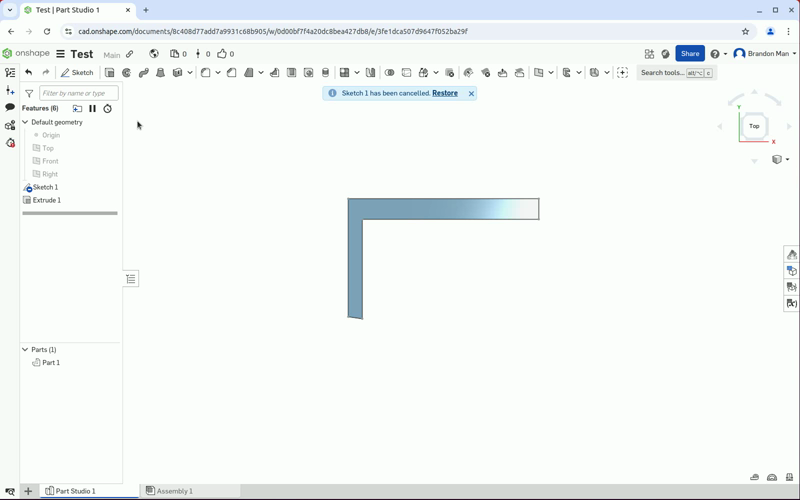
key(shift+h)
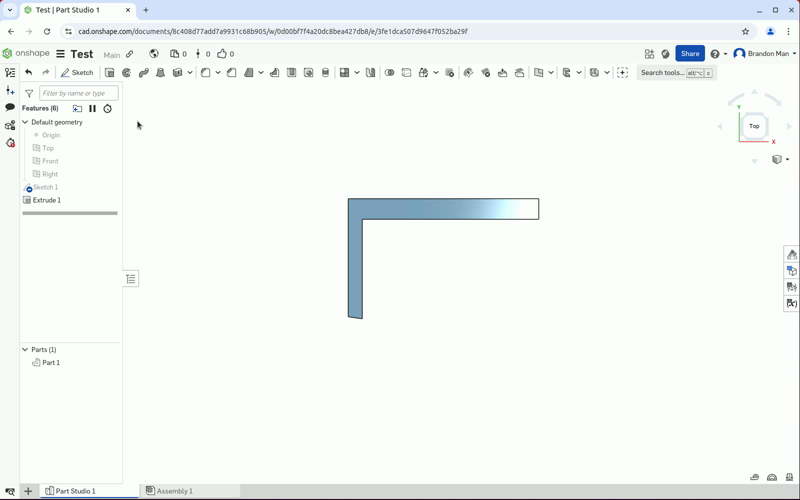
mouse_move(73, 189)
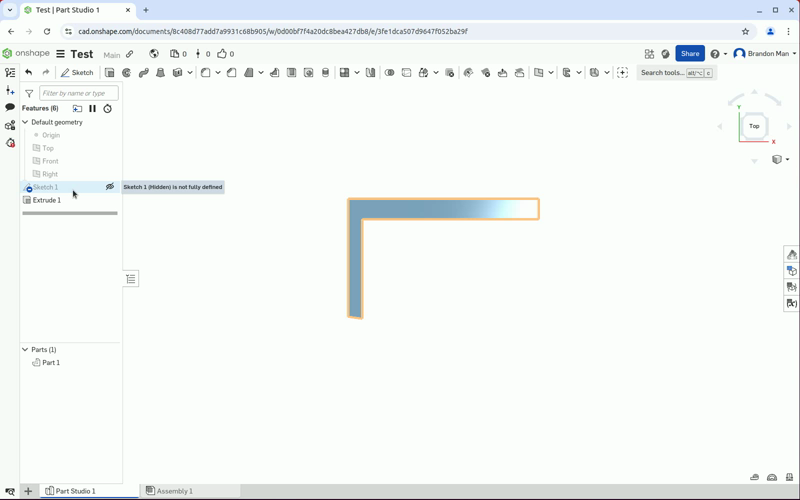
click(73, 189)
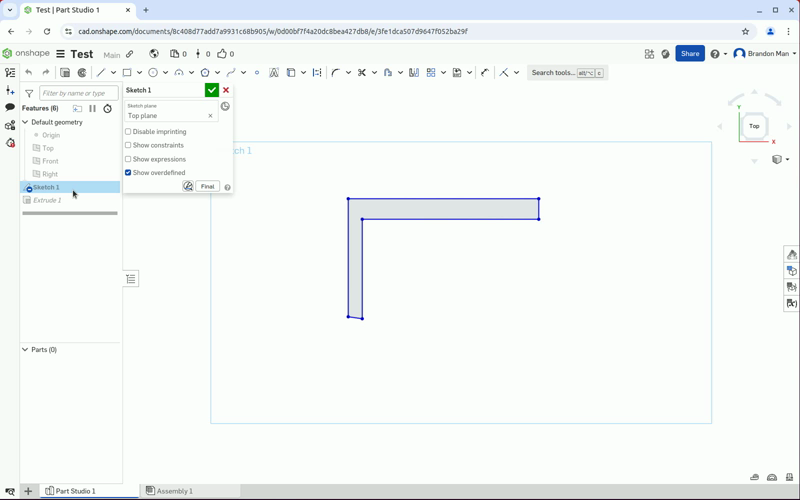
mouse_move(229, 92)
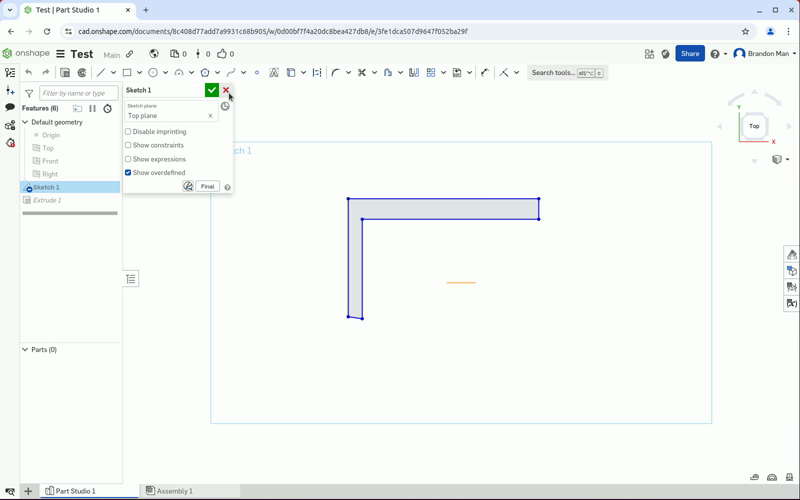
click(229, 92)
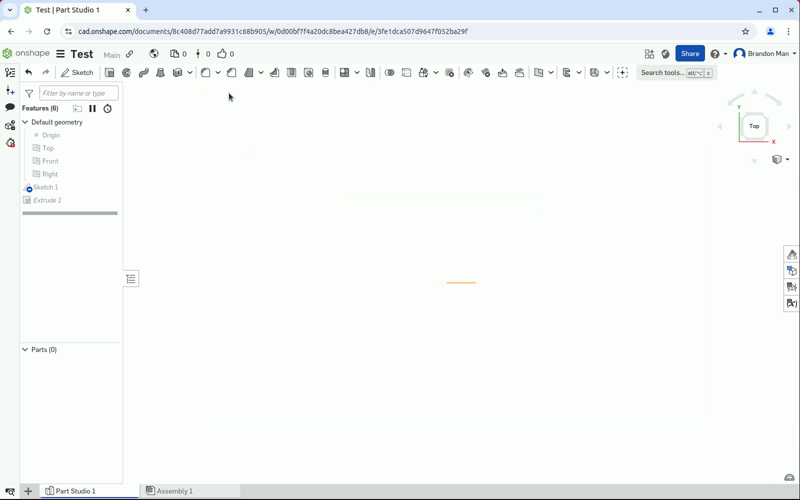
mouse_move(73, 352)
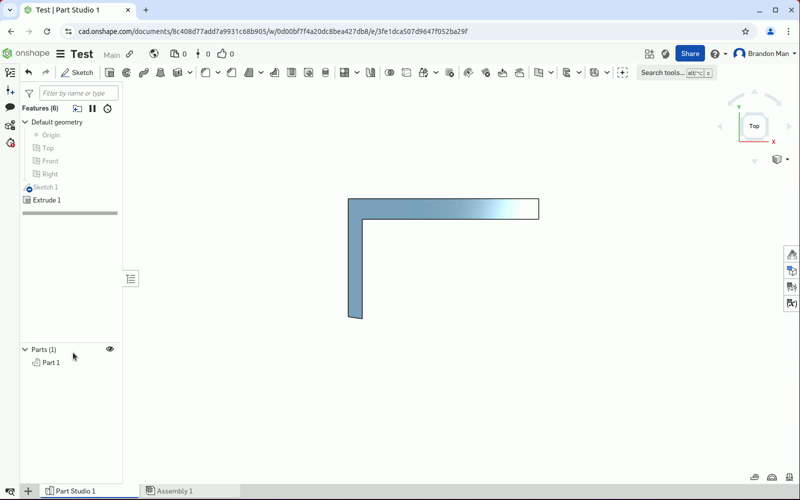
key(y)
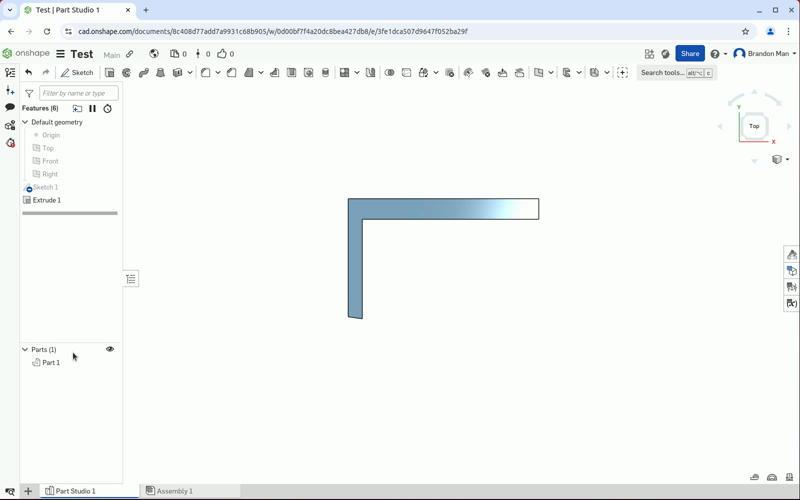
key(shift+p)
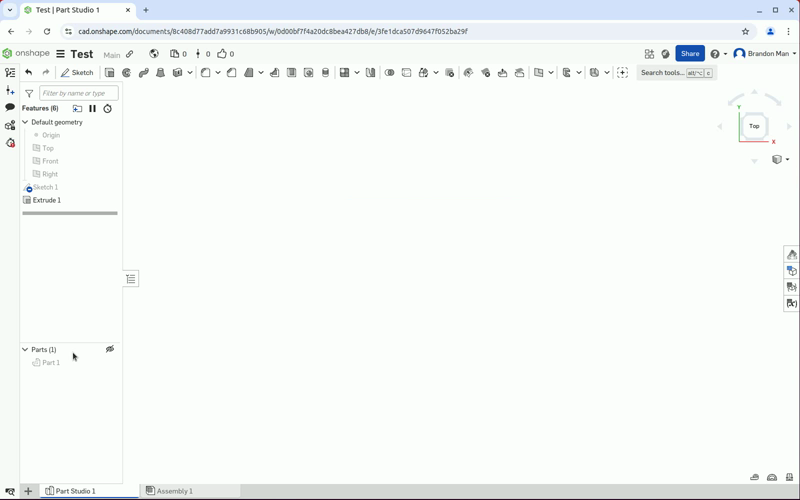
key(space)
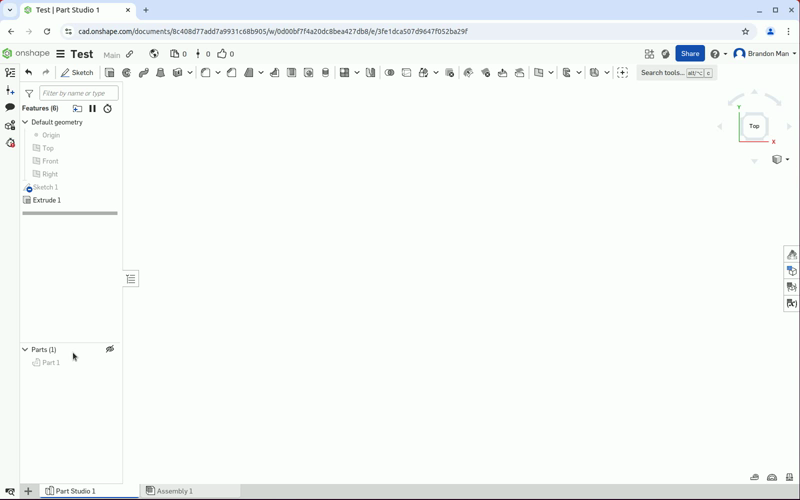
key_down(shift)
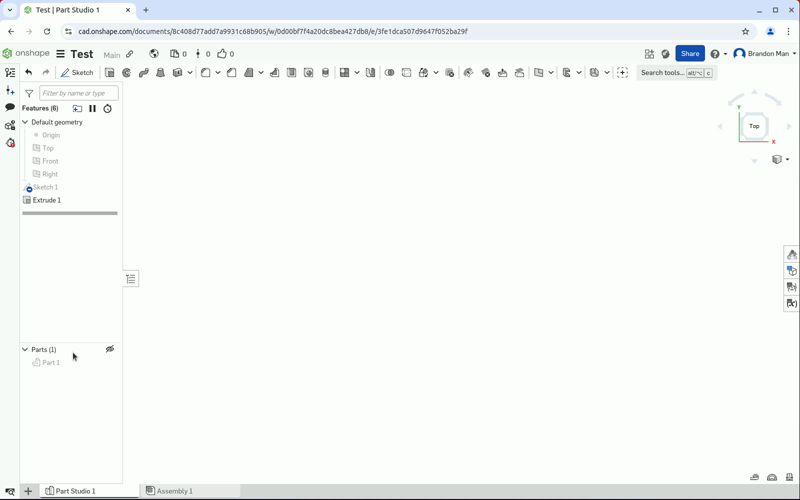
key(up)
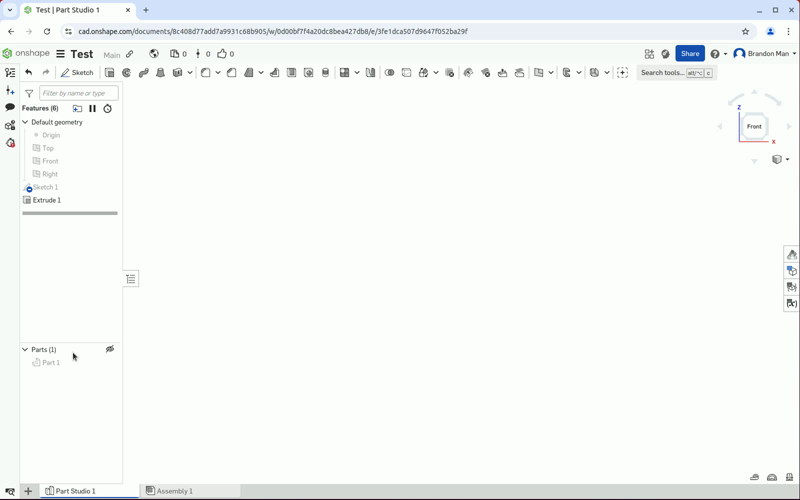
key_up(shift)
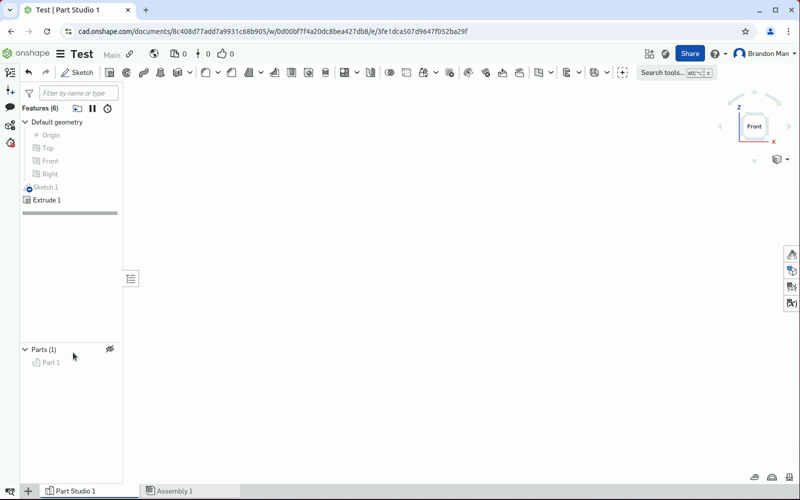
mouse_move(73, 352)
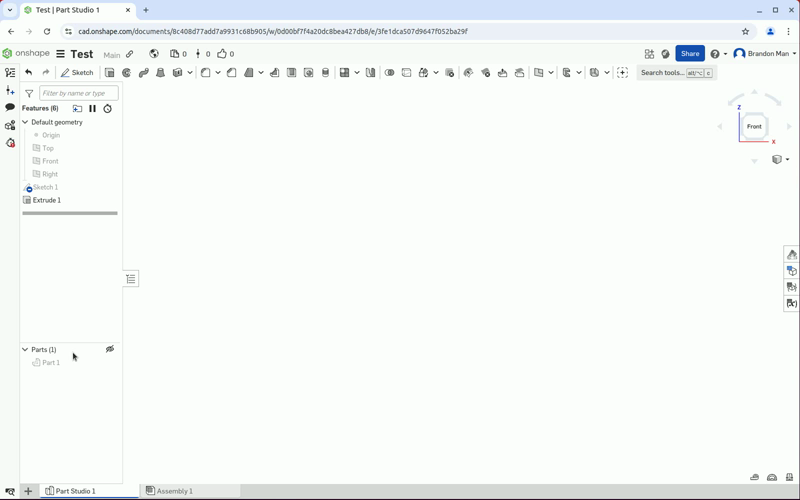
key(shift+y)
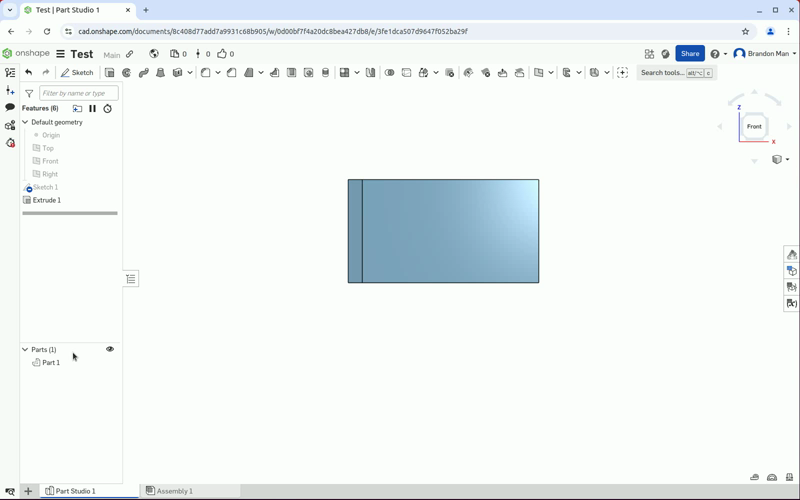
mouse_move(541, 75)
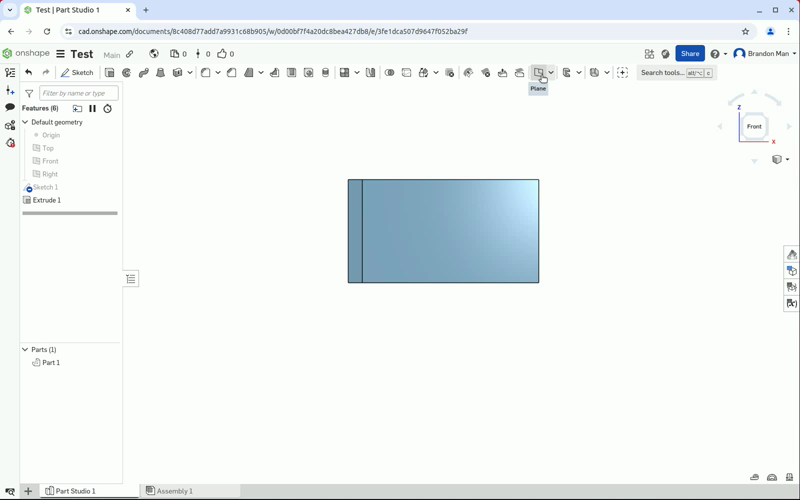
click(541, 75)
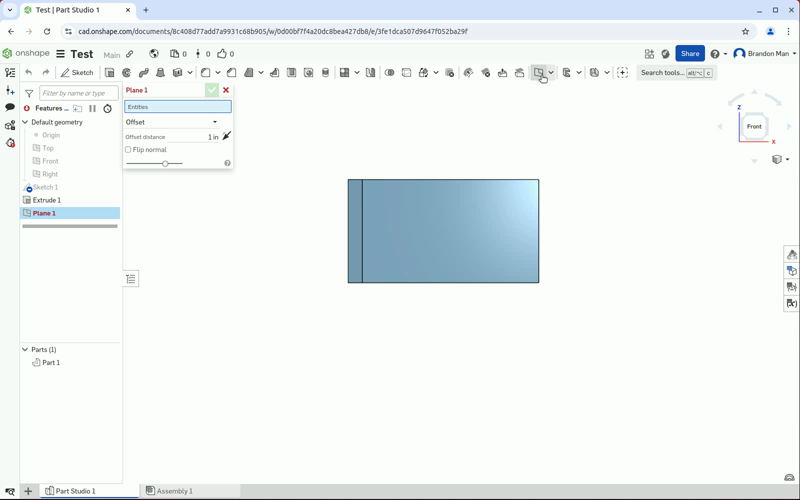
mouse_move(73, 163)
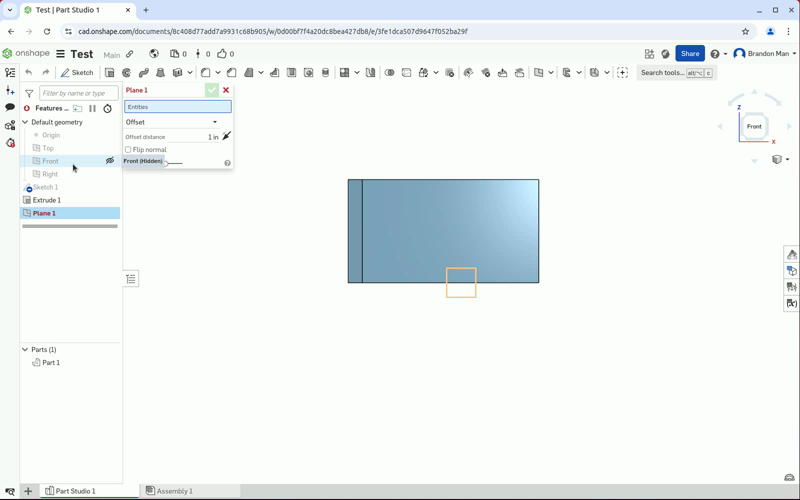
click(73, 163)
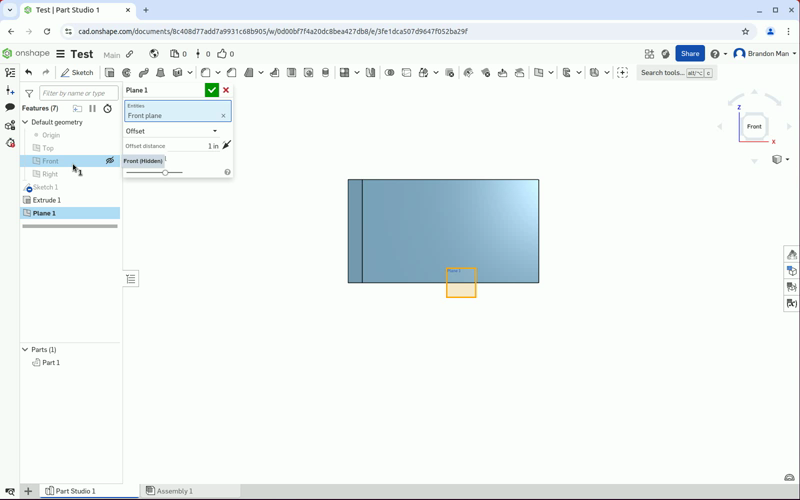
key(tab, 2)
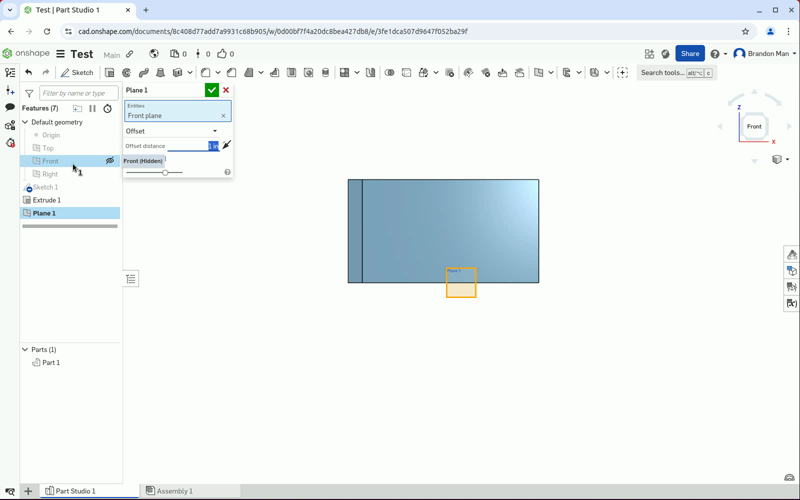
text(13.249)
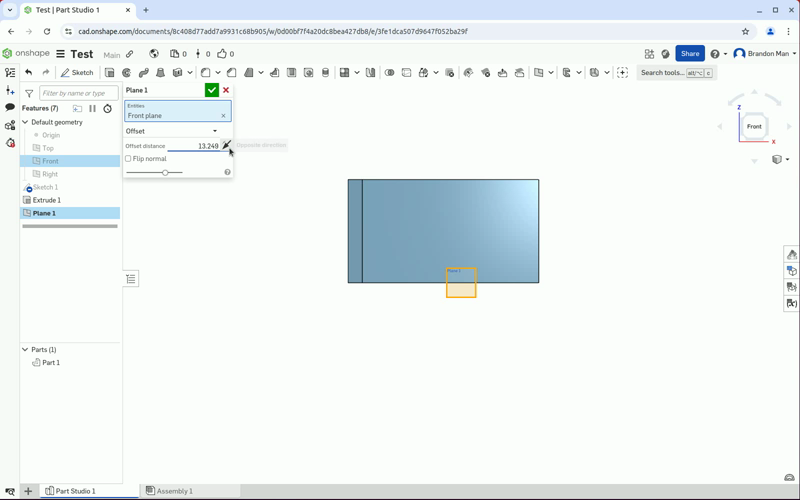
mouse_move(229, 147)
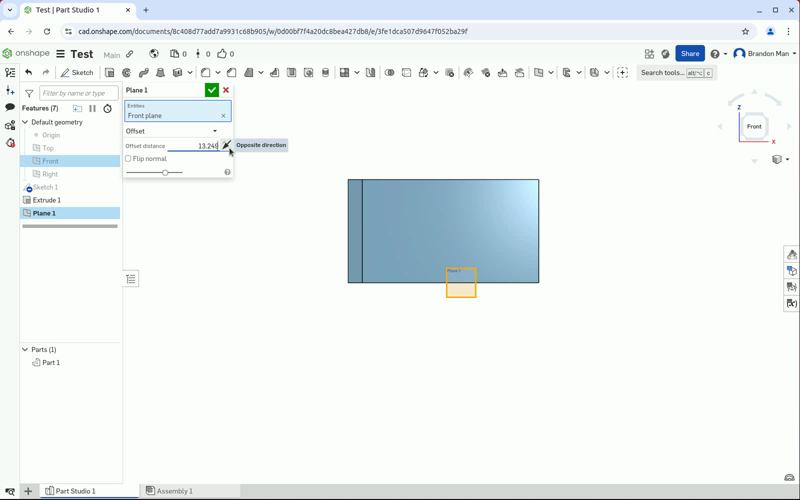
click(229, 147)
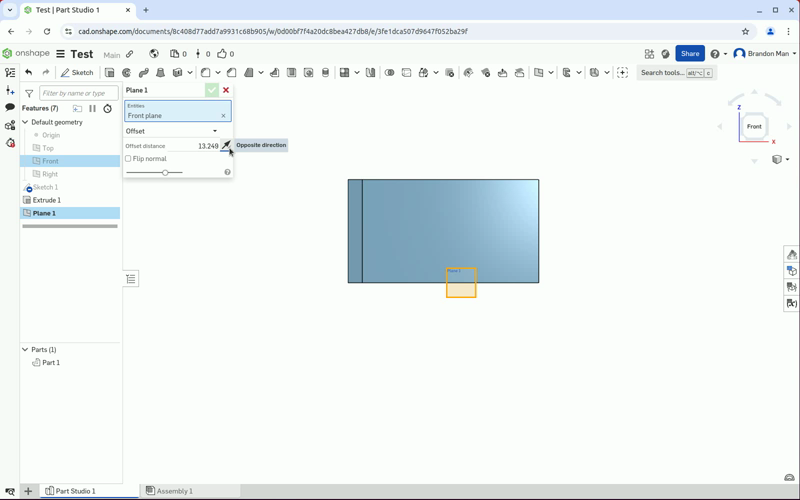
key(enter, 2)
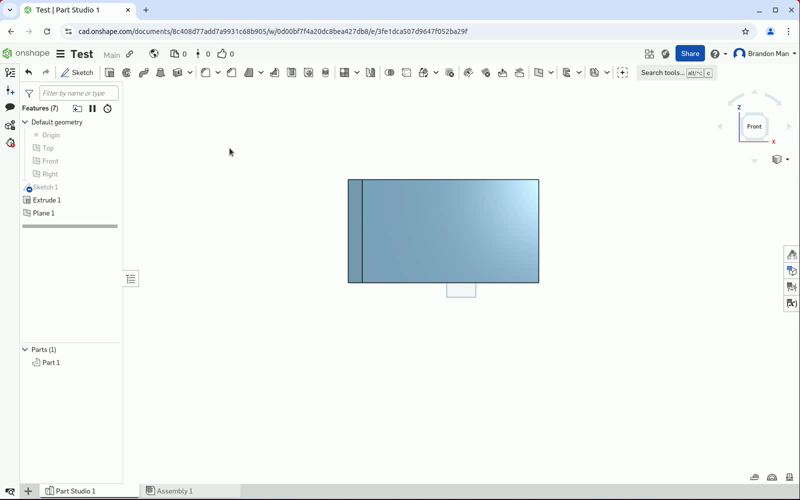
key(shift+s)
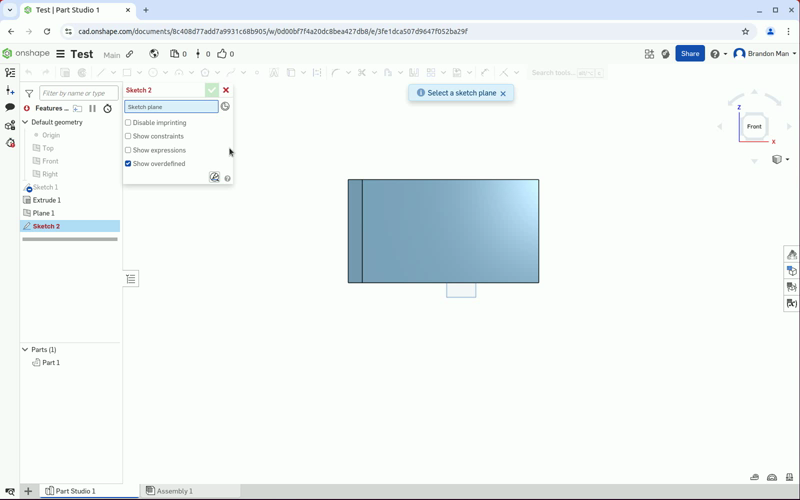
mouse_move(73, 215)
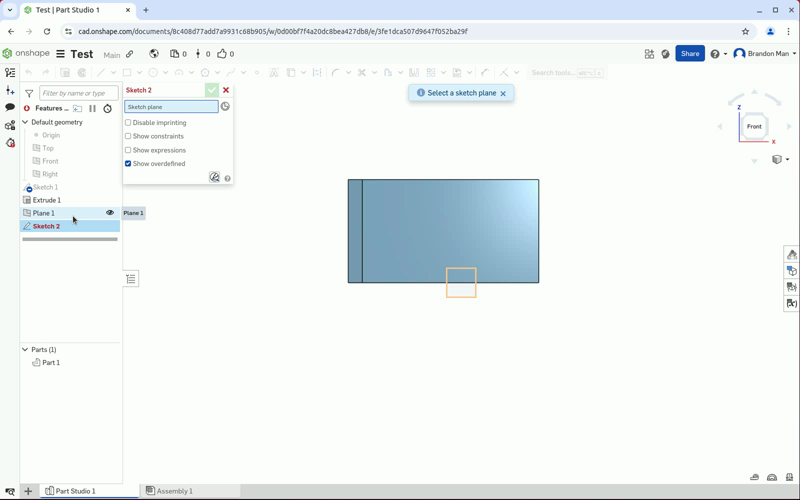
click(73, 215)
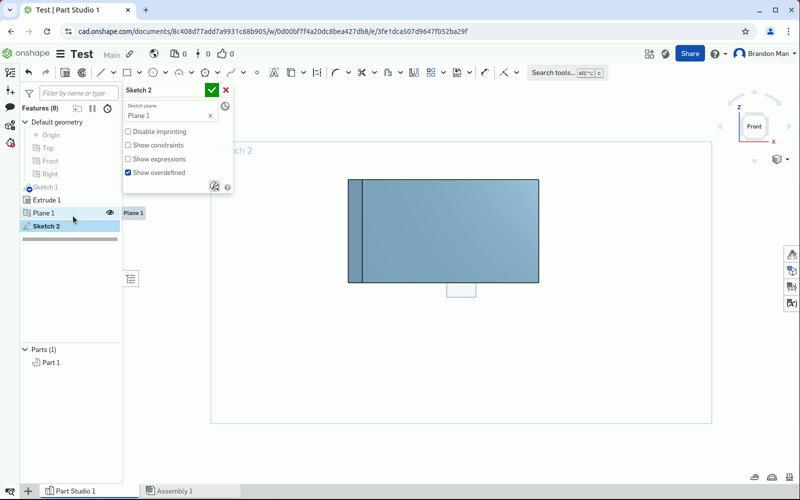
mouse_move(73, 352)
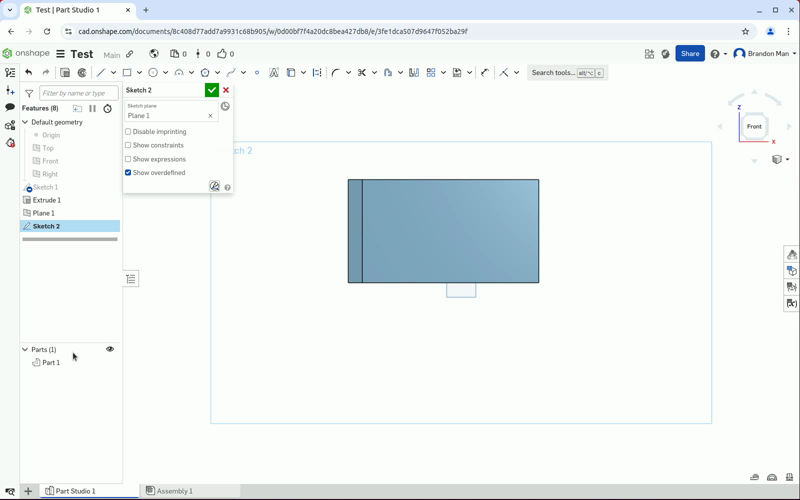
key(y)
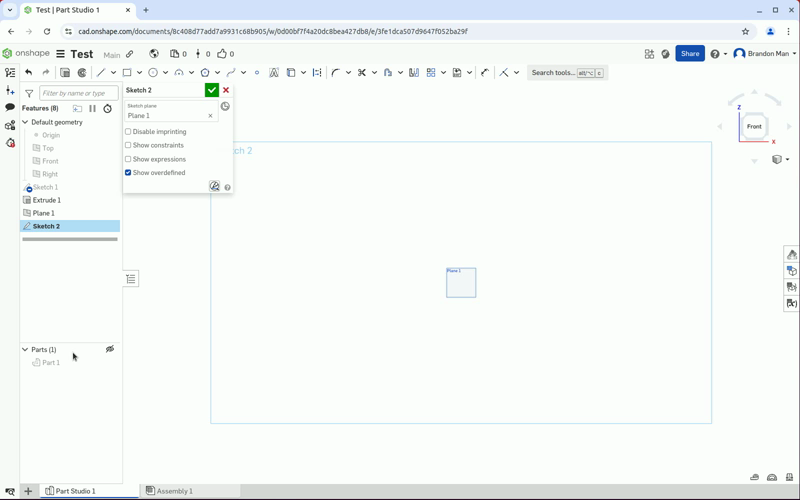
key(l)
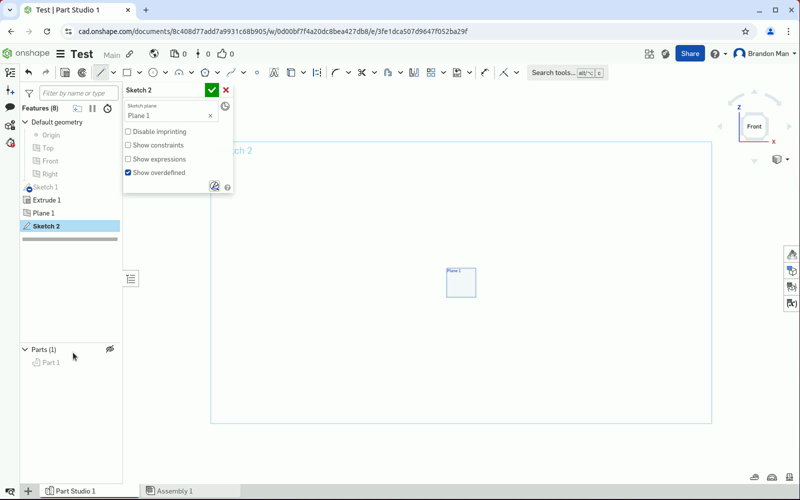
key_down(shift)
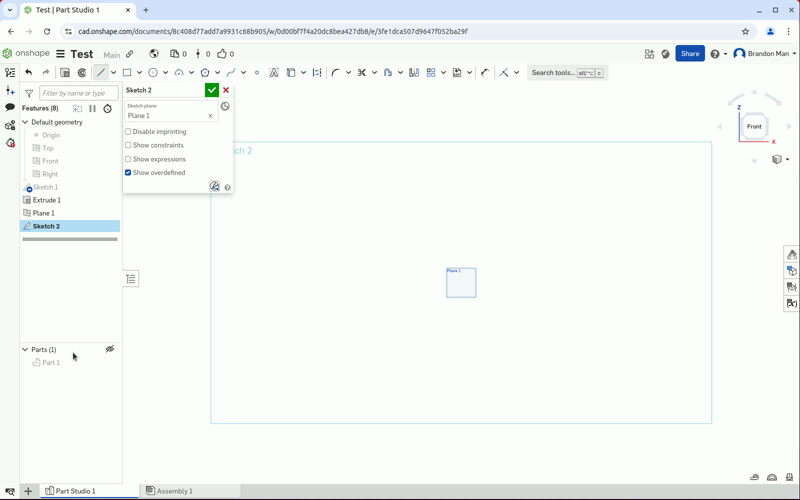
mouse_move(401, 282)
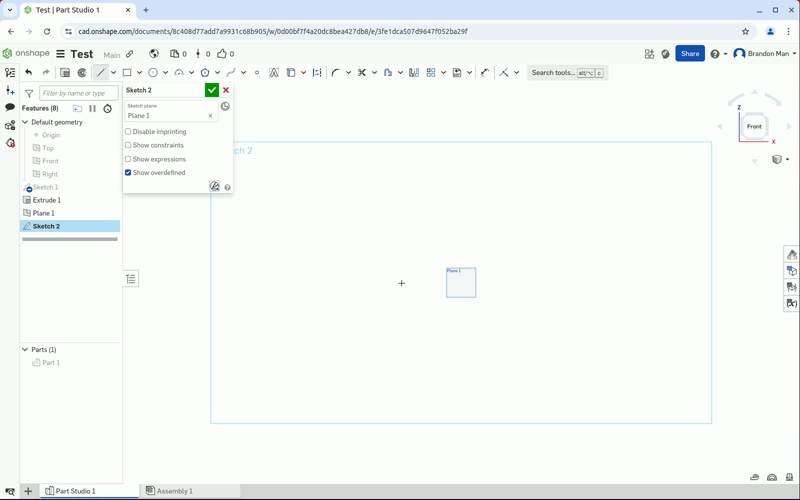
click(401, 282)
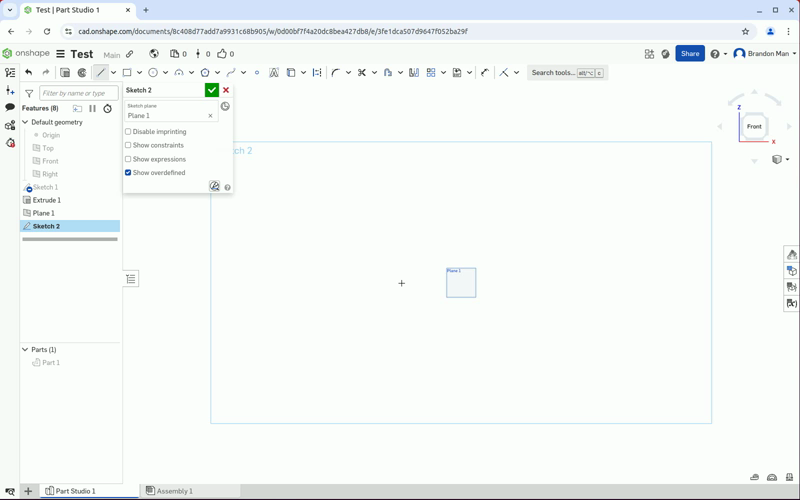
key_up(shift)
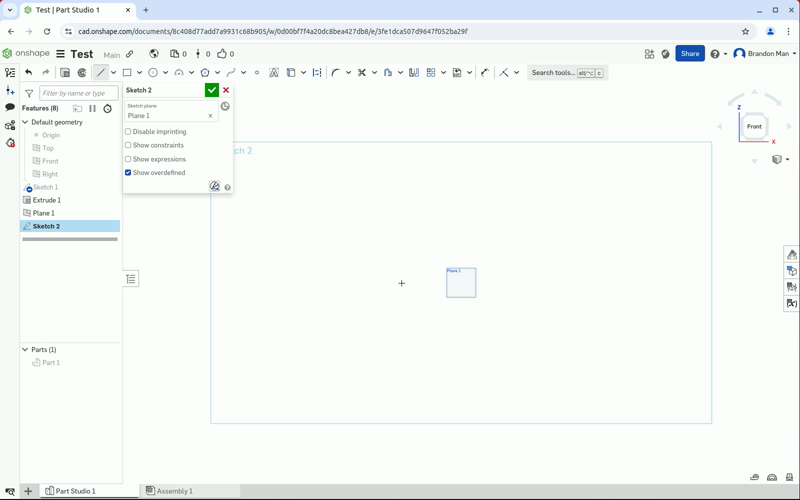
key_down(shift)
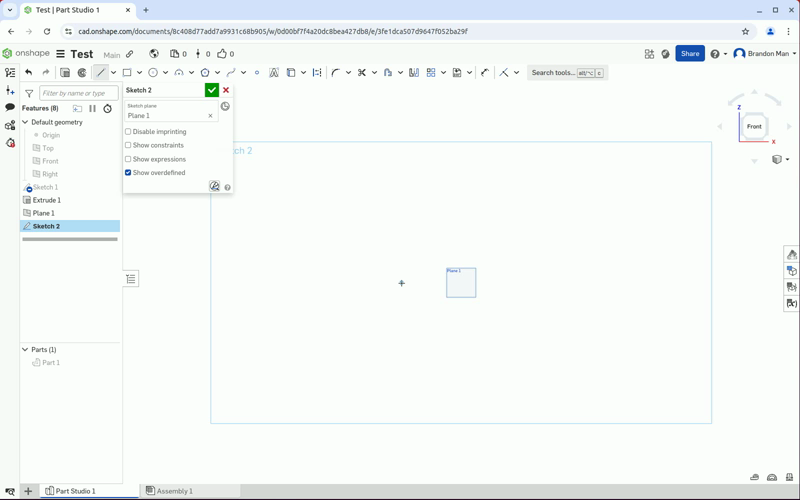
mouse_move(484, 282)
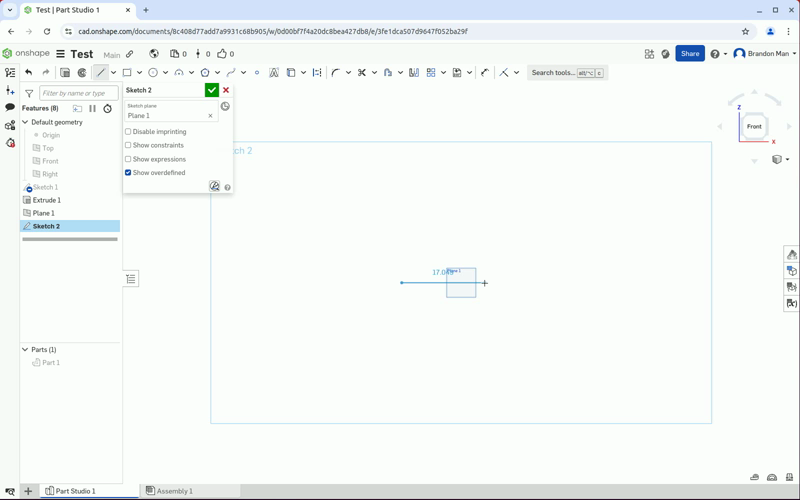
click(484, 282)
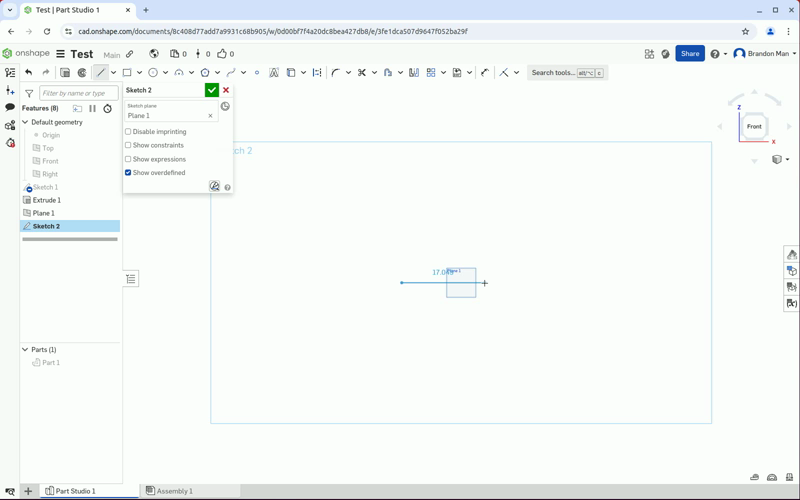
key_up(shift)
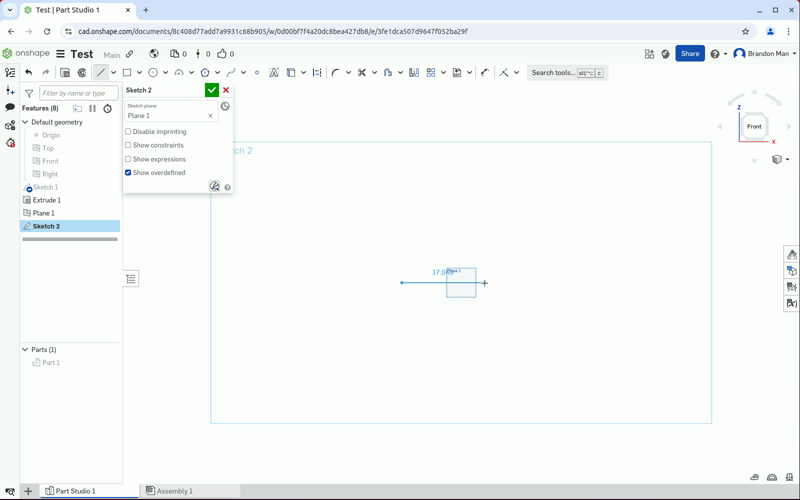
key_down(shift)
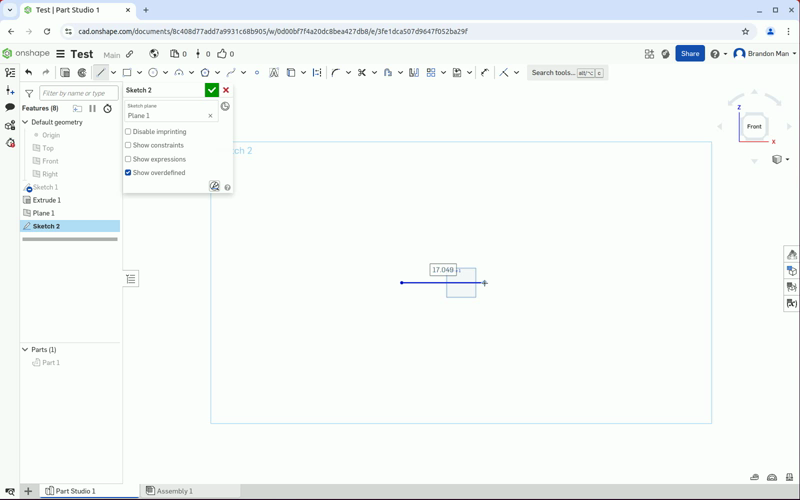
mouse_move(484, 200)
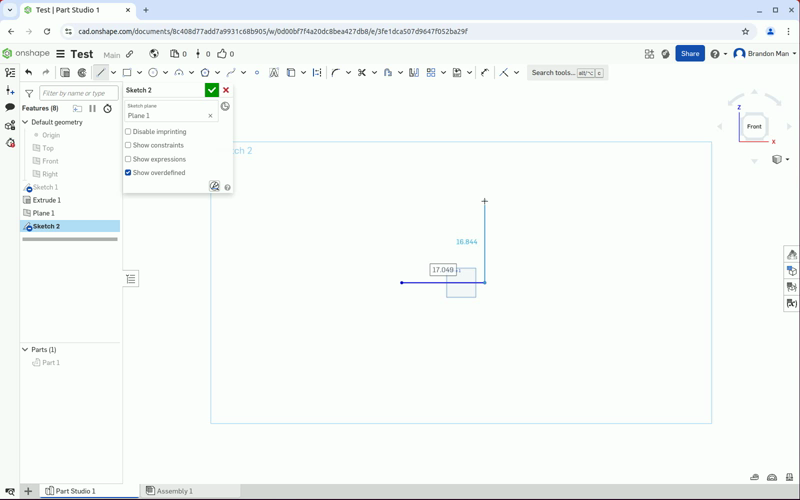
click(484, 200)
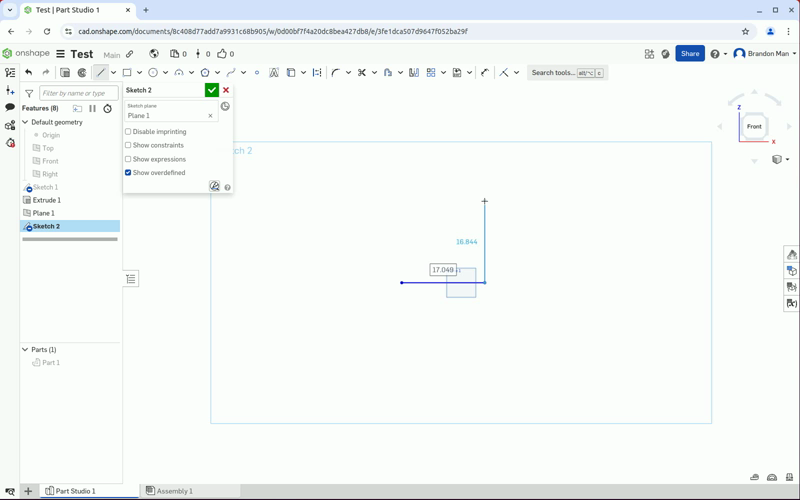
key_up(shift)
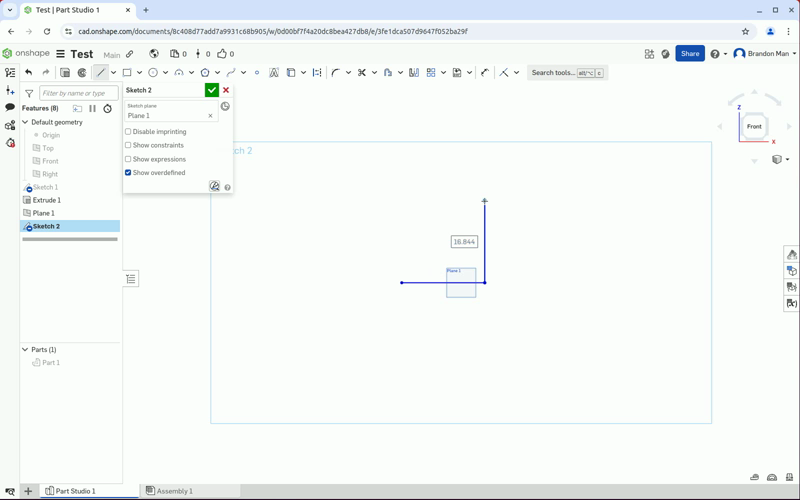
key_down(shift)
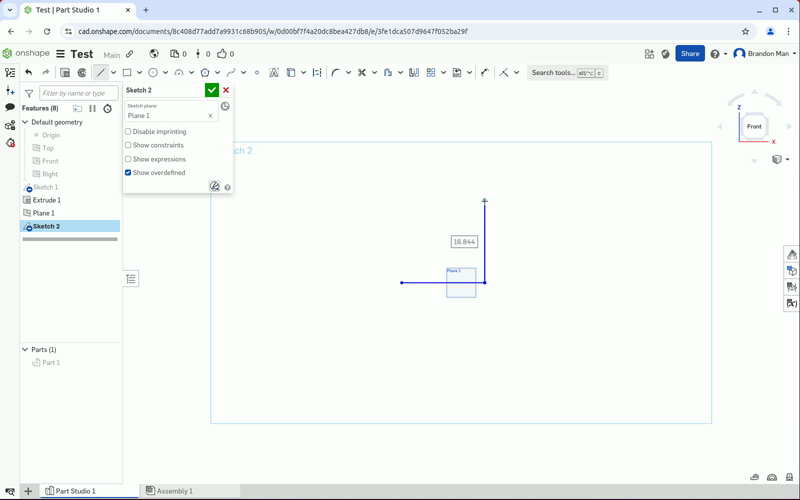
mouse_move(401, 200)
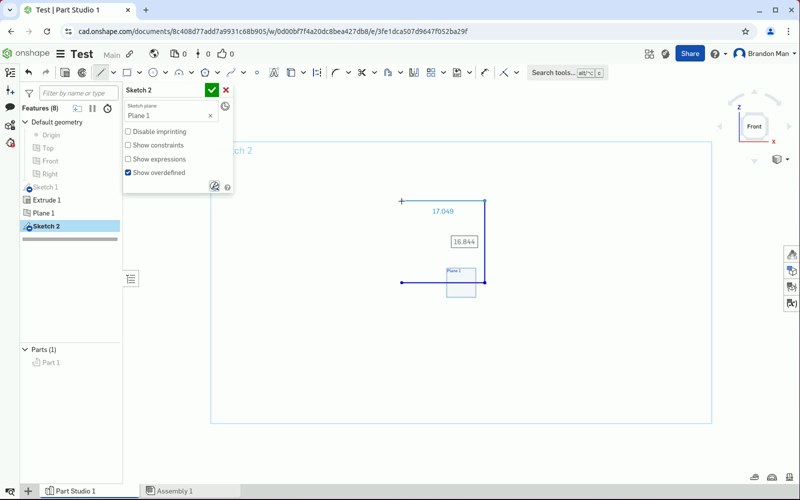
click(401, 200)
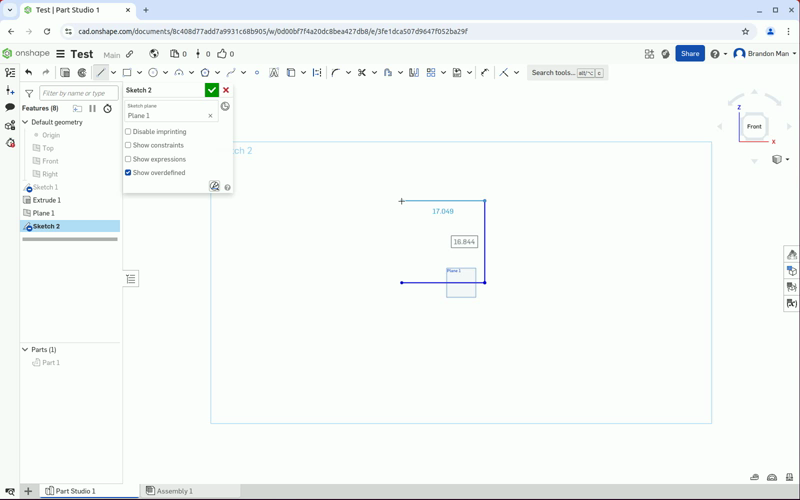
key_up(shift)
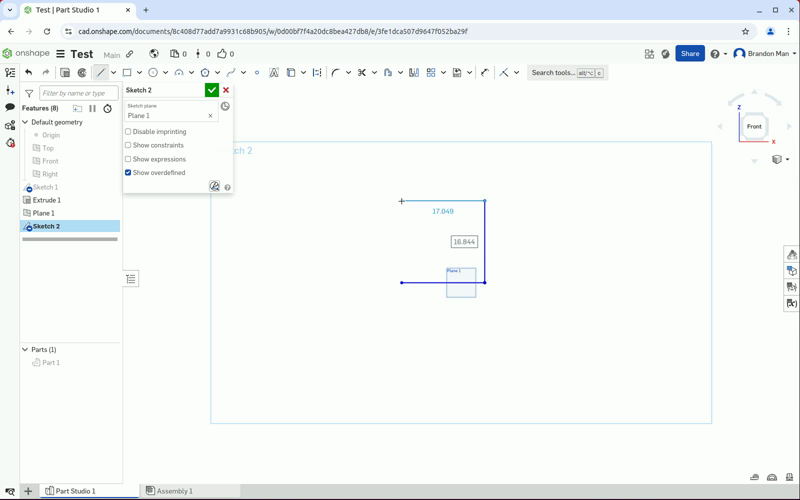
key_down(shift)
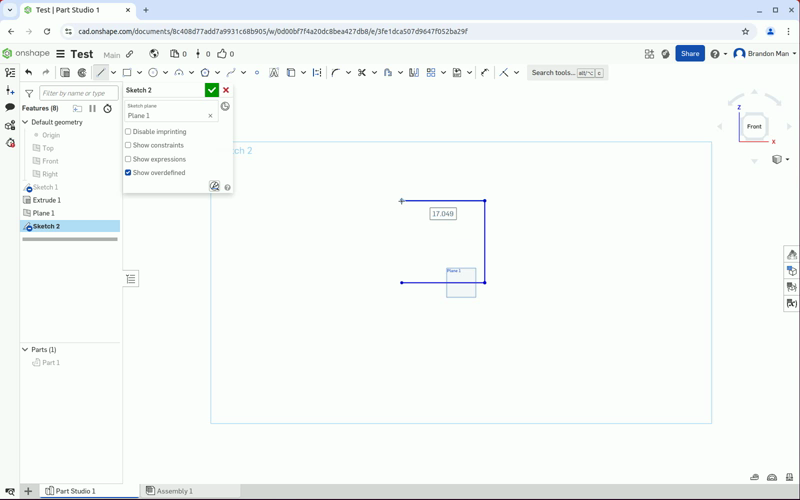
mouse_move(401, 282)
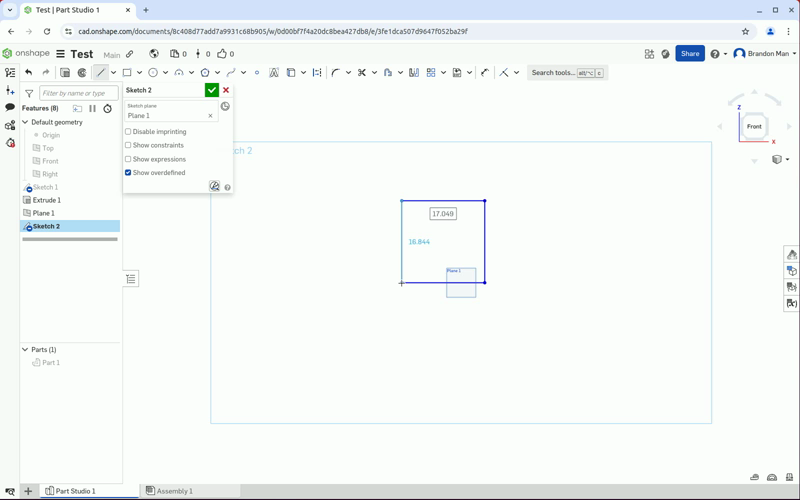
key_up(shift)
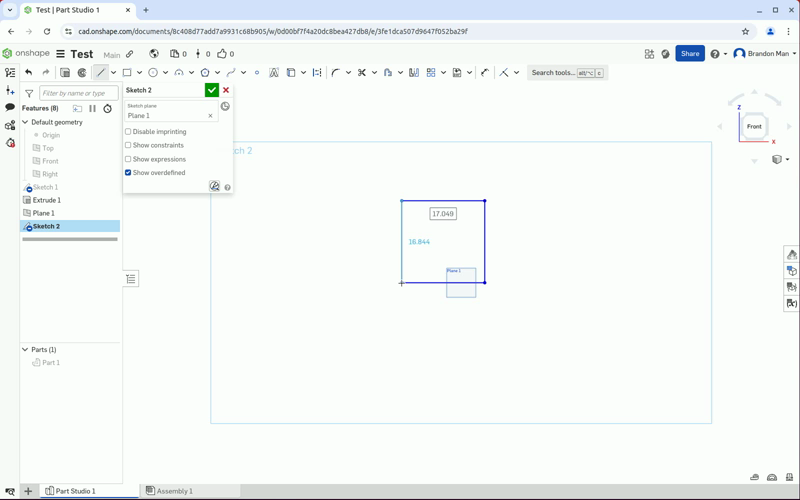
click(401, 282)
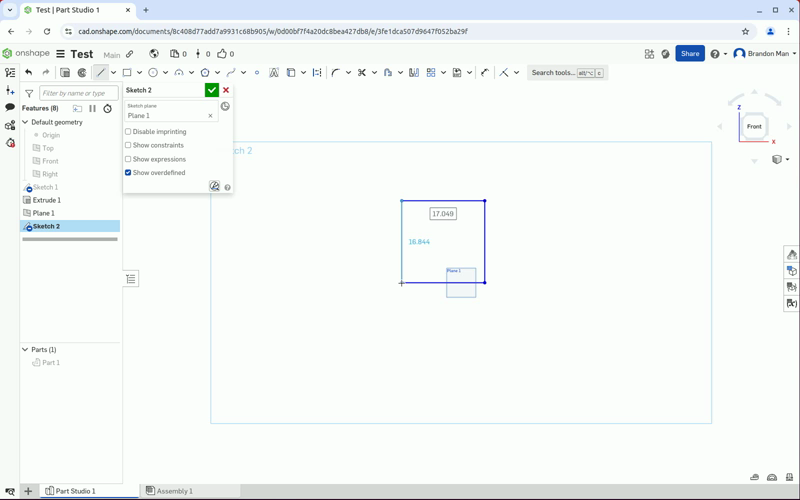
key(esc)
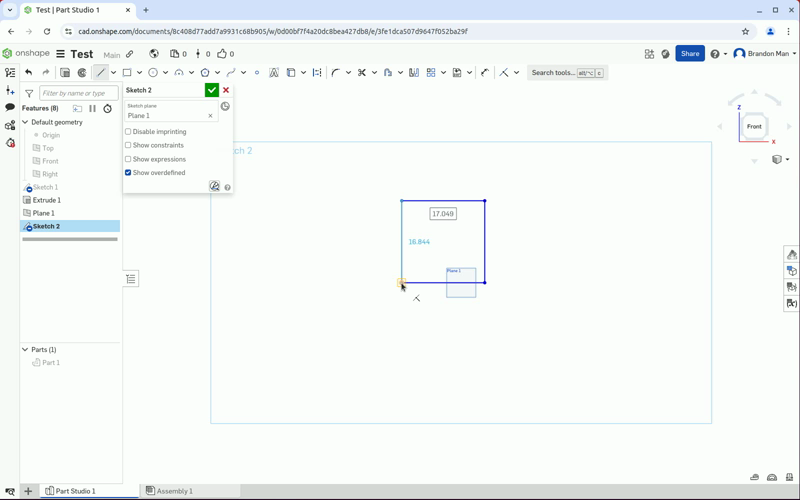
mouse_move(437, 207)
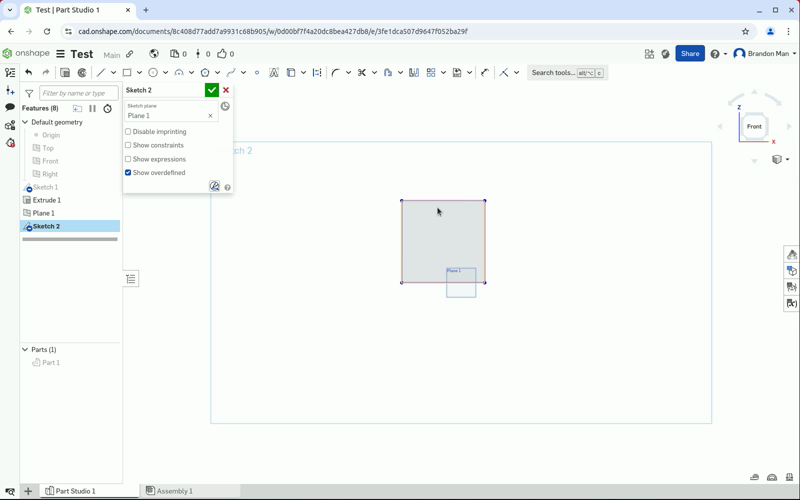
click(437, 207)
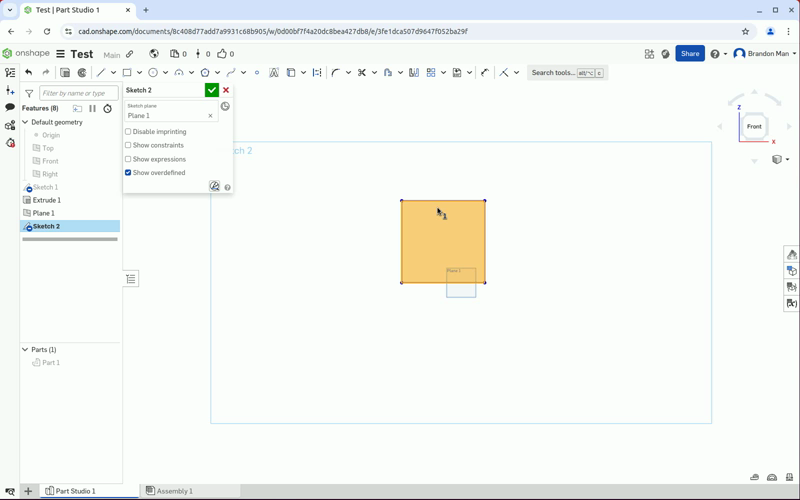
mouse_move(73, 352)
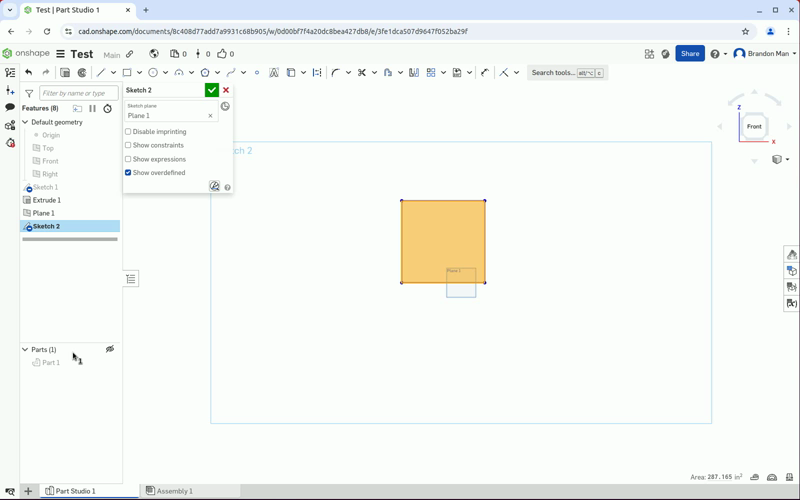
key(shift+y)
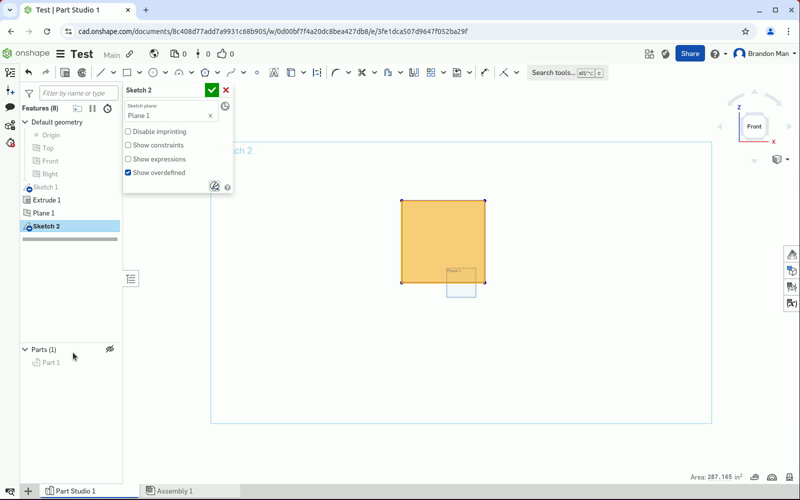
key(shift+e)
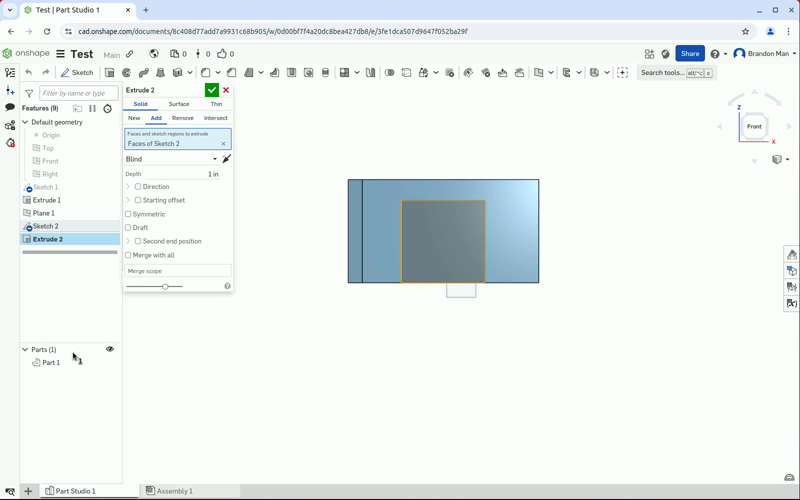
mouse_move(143, 106)
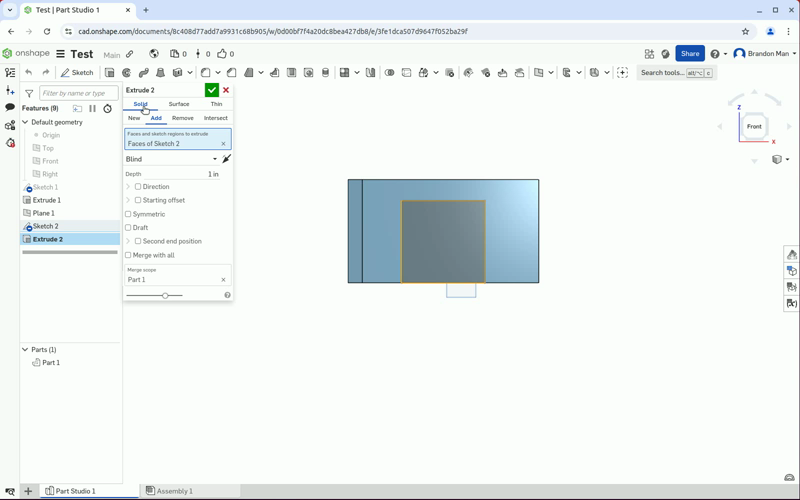
click(143, 106)
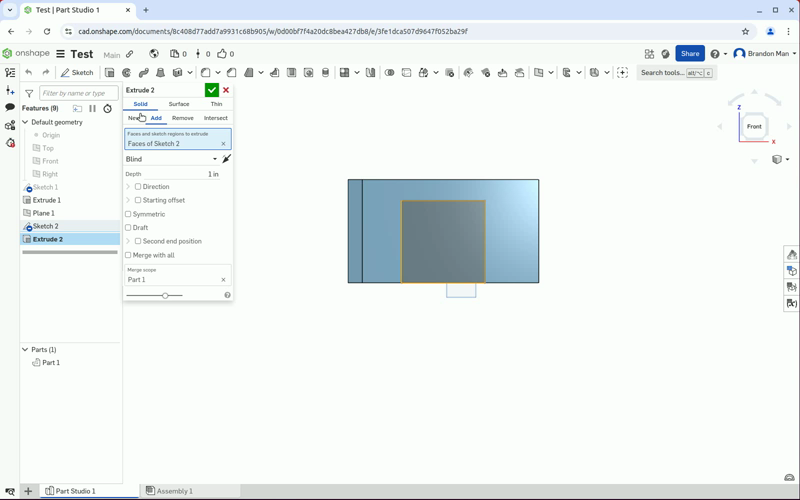
mouse_move(137, 120)
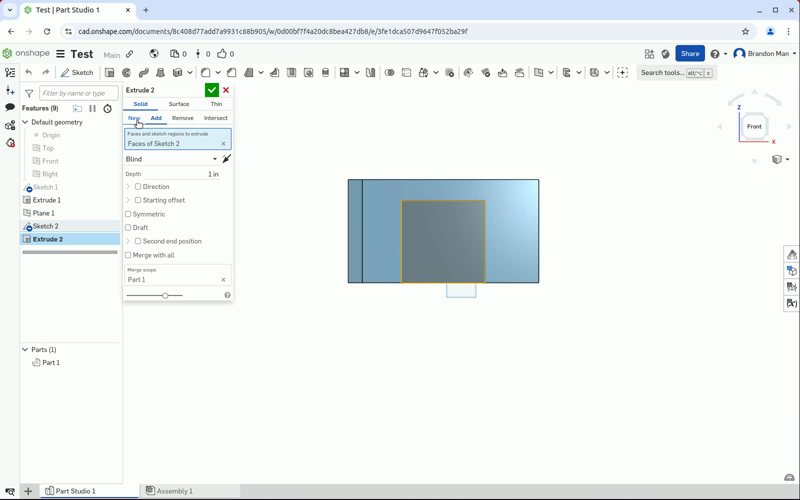
click(137, 120)
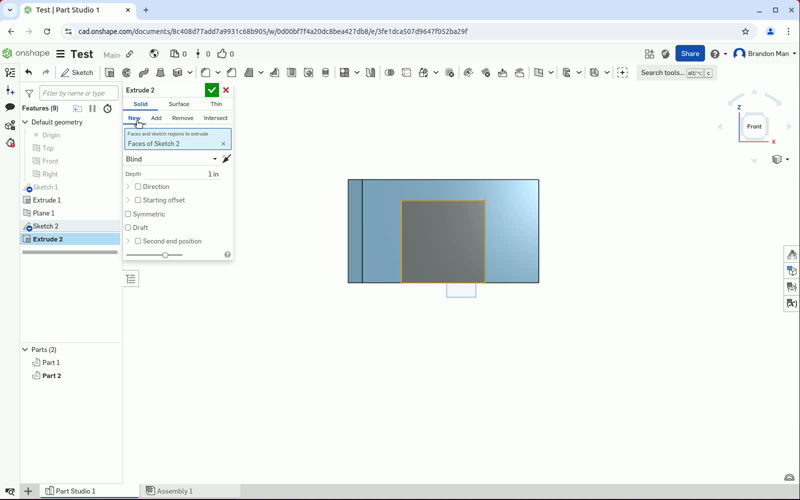
key(tab, 4)
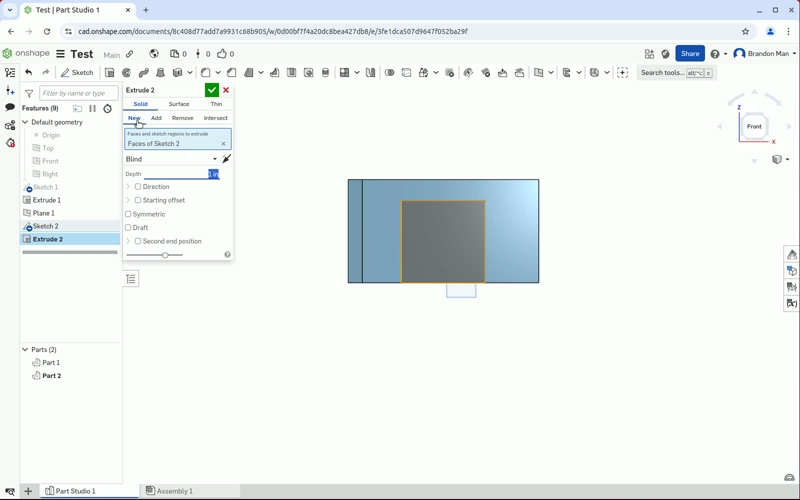
text(-8.666)
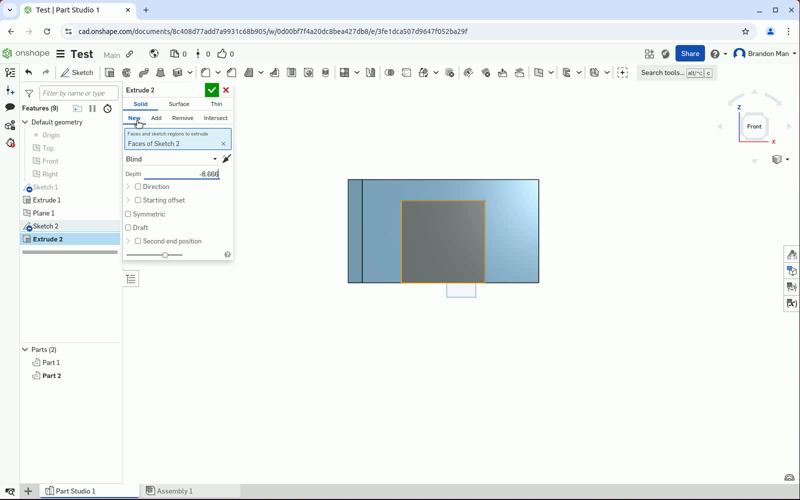
key(enter)
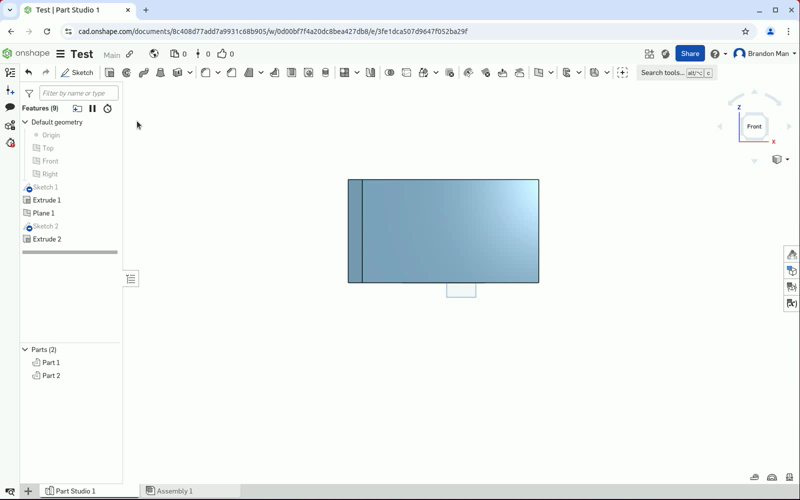
key(shift+h)
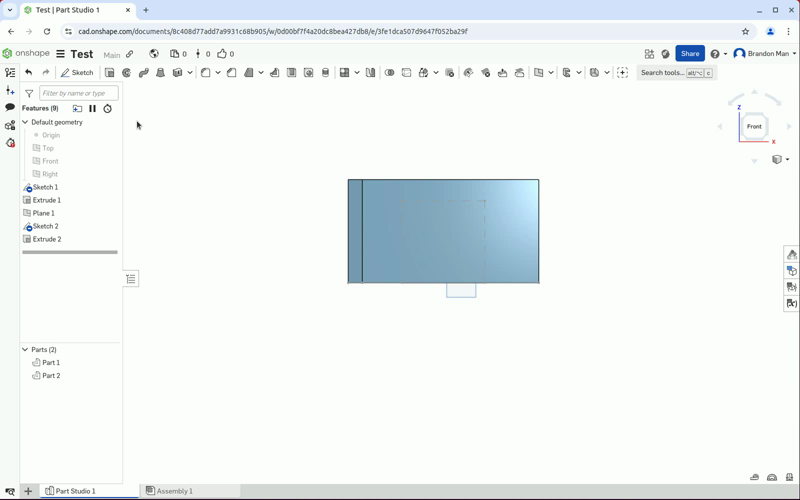
key(shift+h)
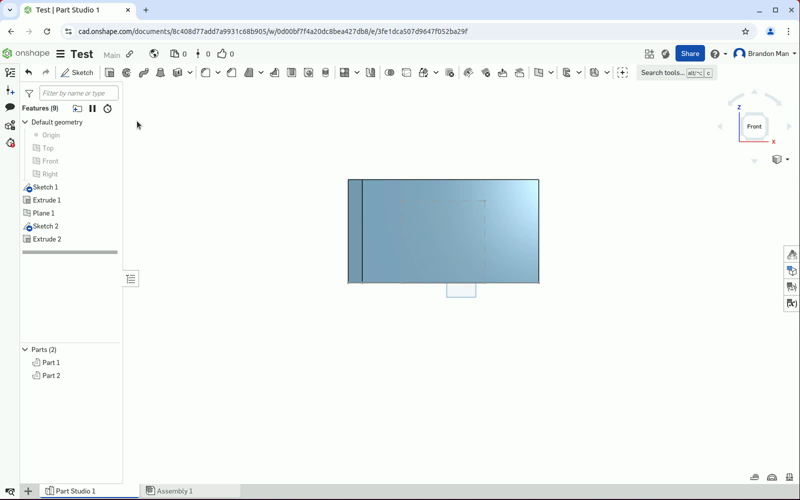
key(shift+7)
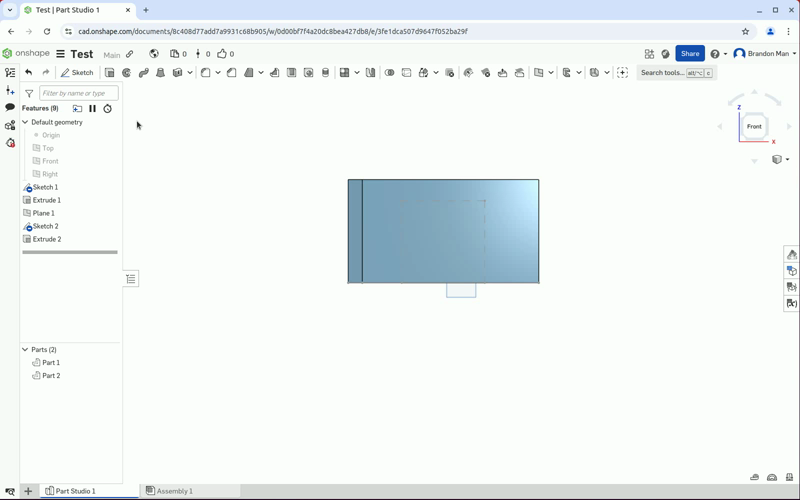
key(left, 2)
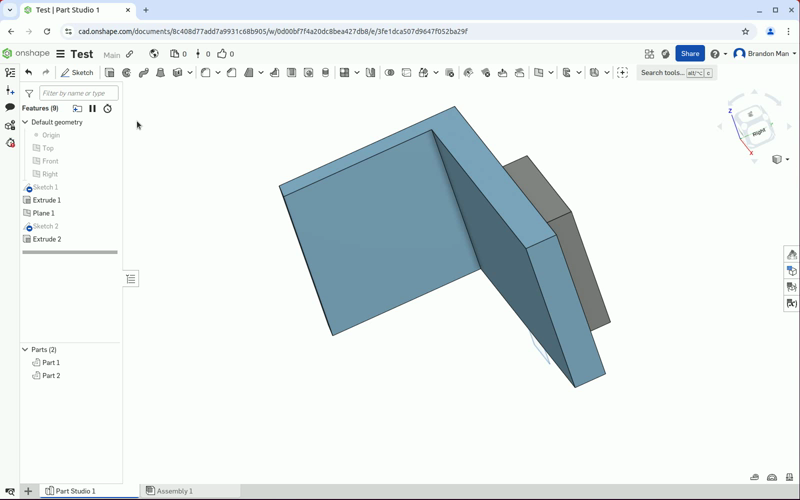
key(down, 2)
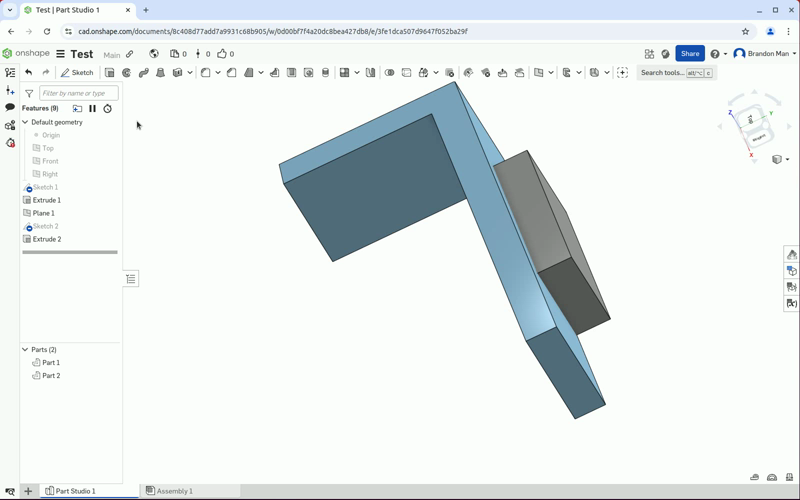
key(up, 2)
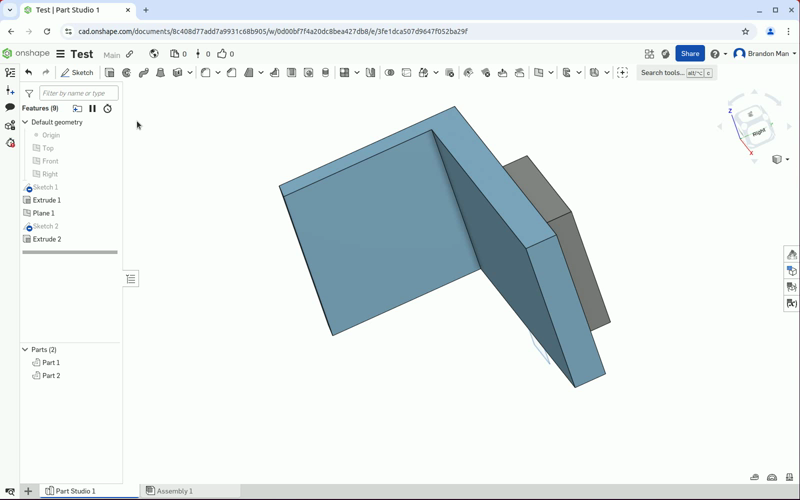
key(right, 2)
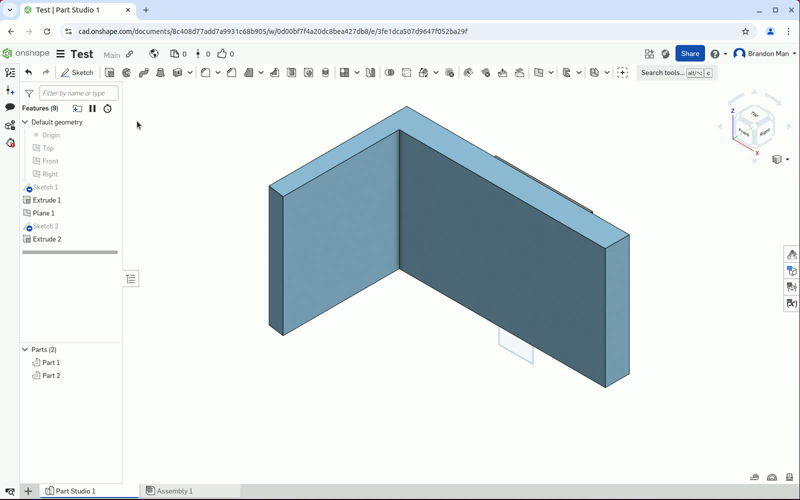
mouse_move(73, 189)
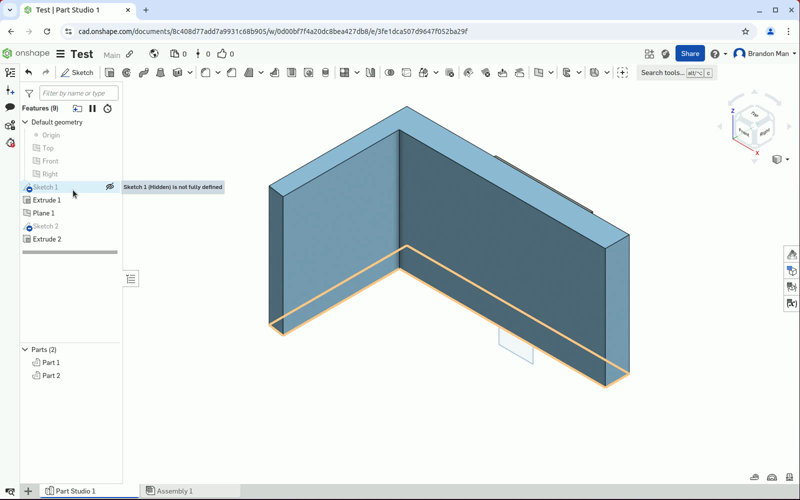
click(73, 189)